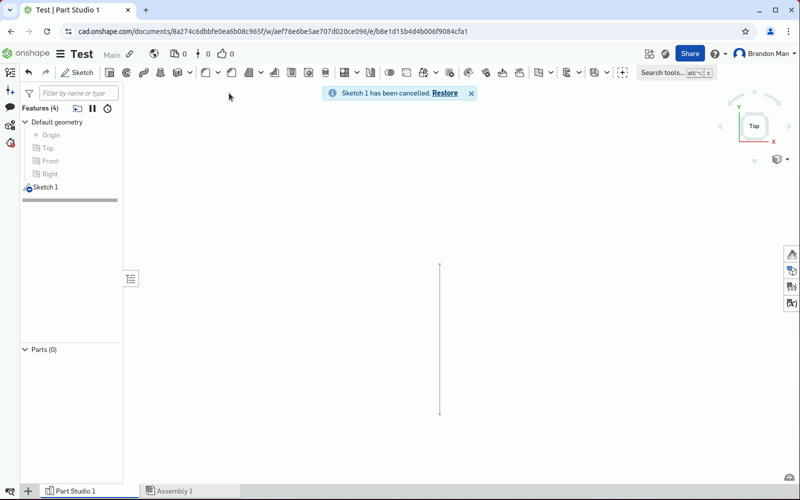
key(shift+h)
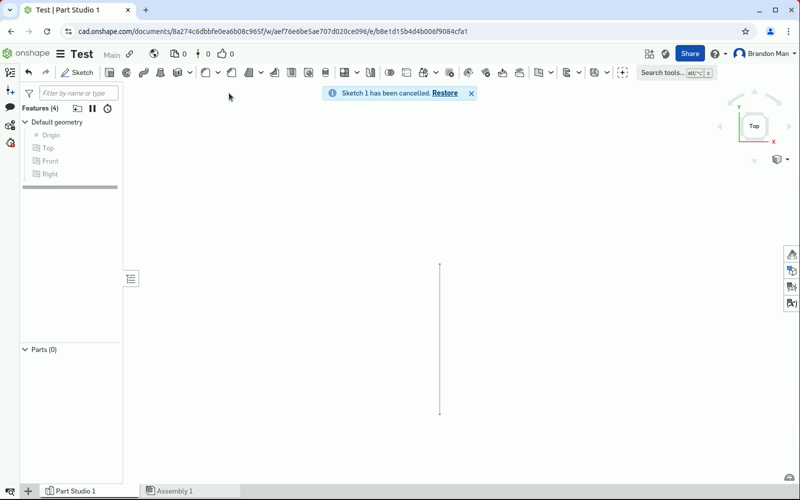
key(shift+s)
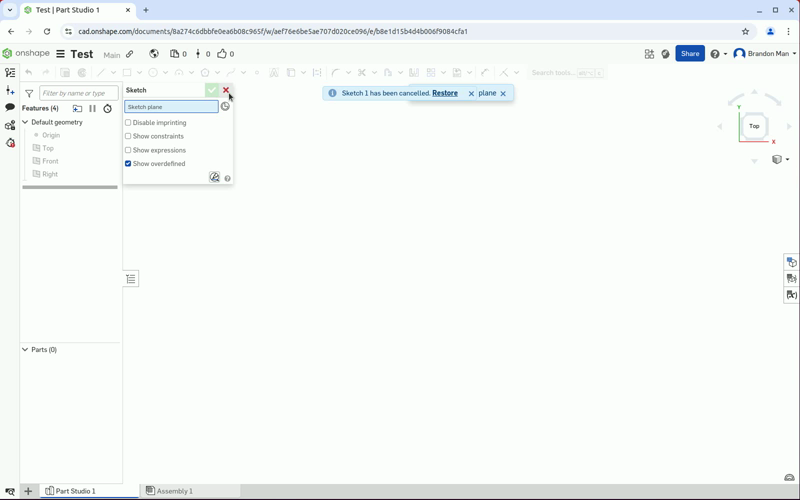
mouse_move(73, 150)
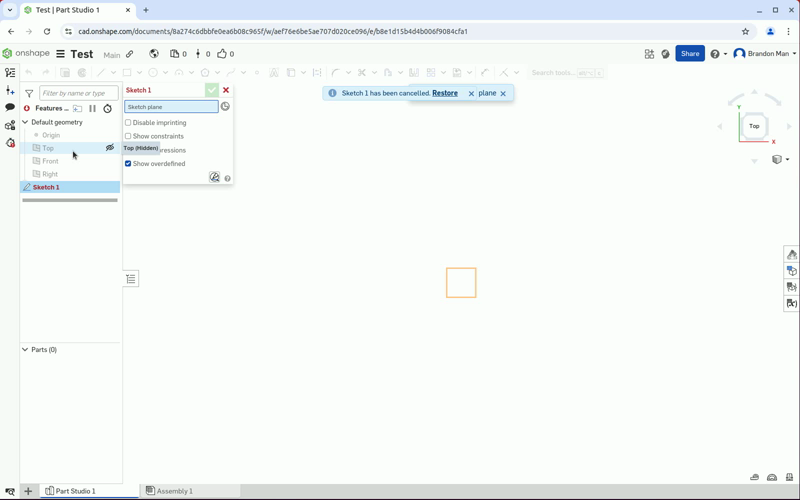
click(73, 150)
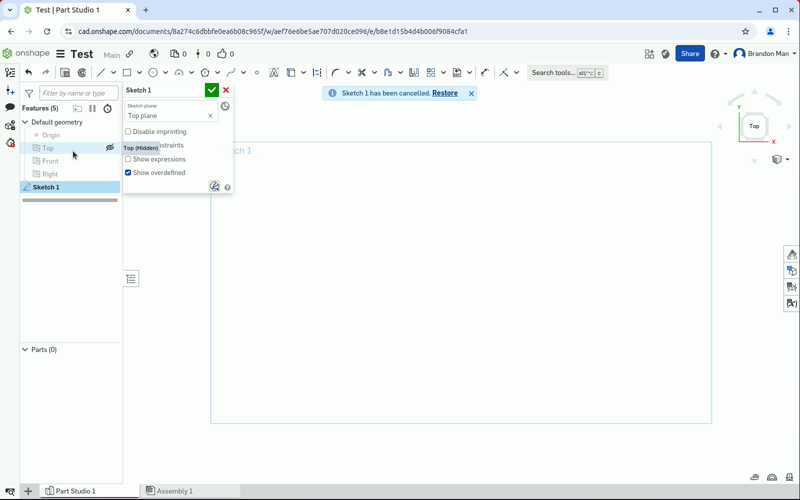
mouse_move(73, 352)
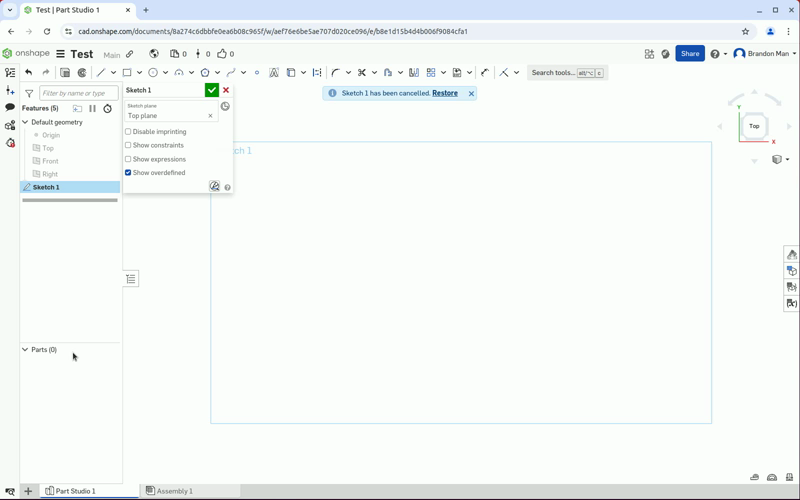
key(y)
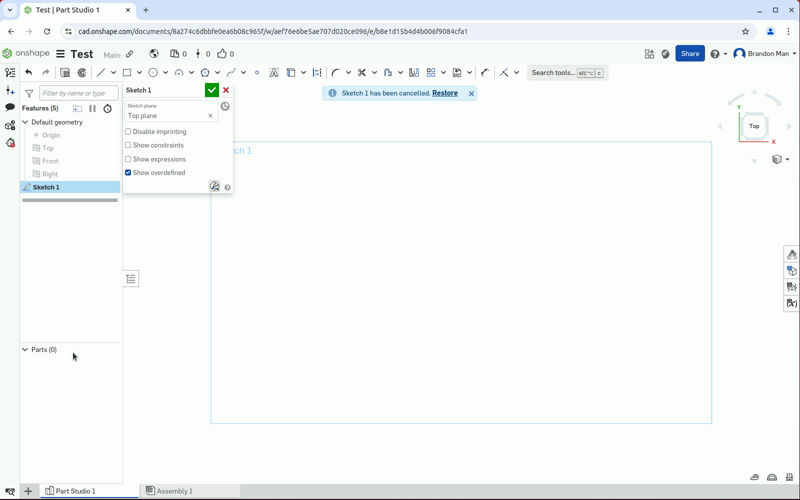
key(l)
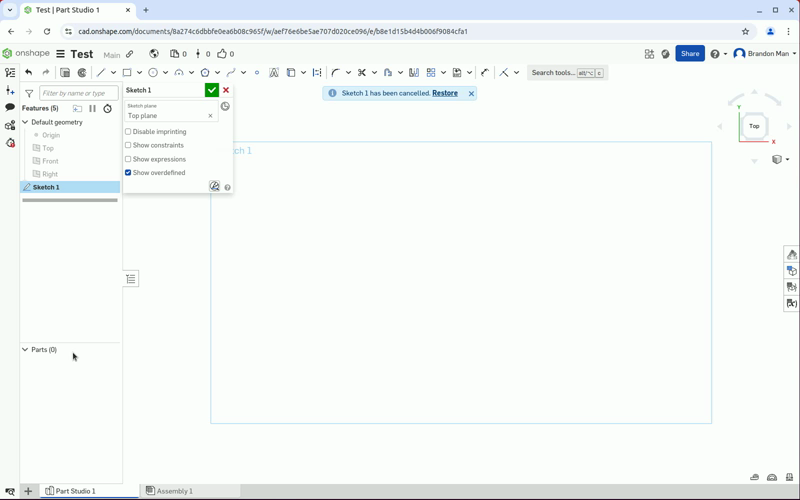
key_down(shift)
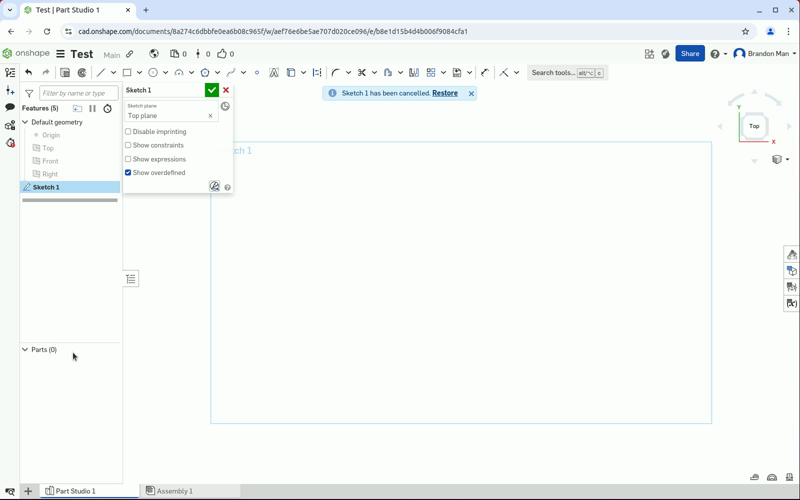
mouse_move(366, 282)
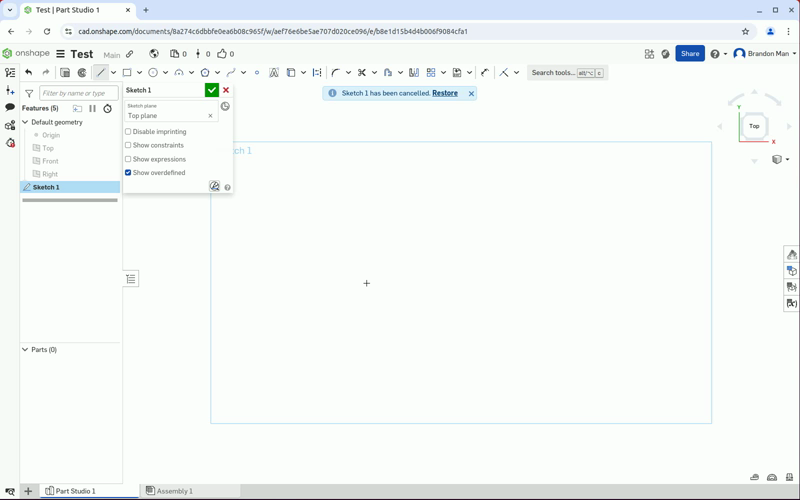
click(366, 282)
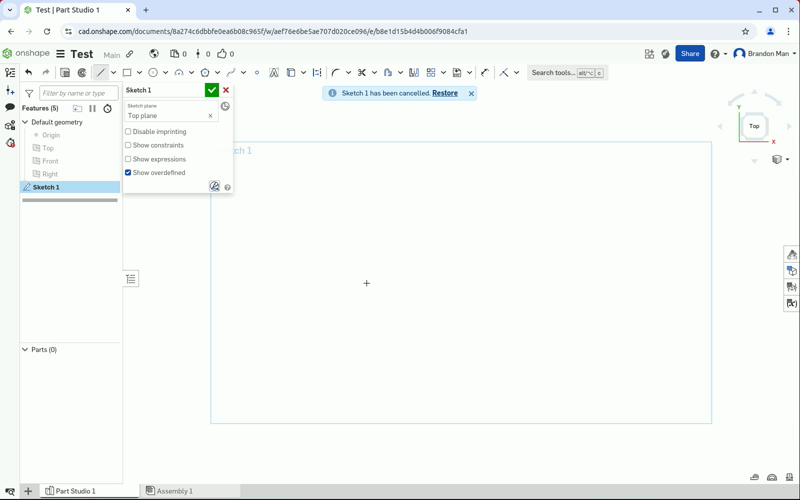
key_up(shift)
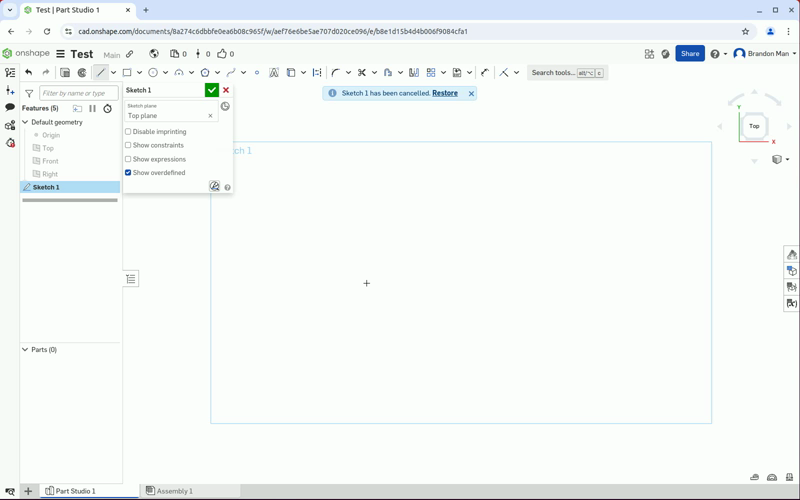
key_down(shift)
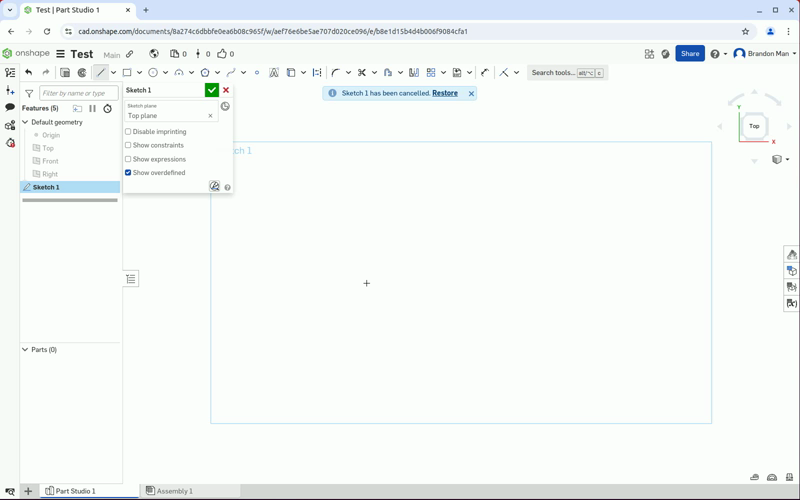
mouse_move(461, 282)
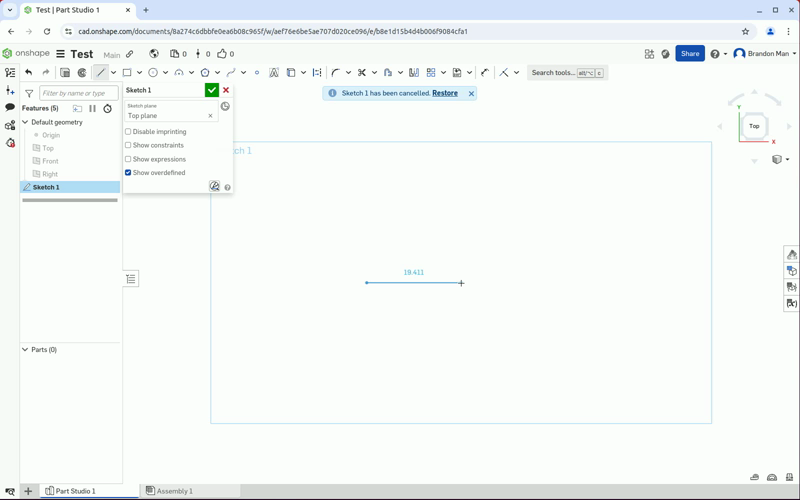
click(461, 282)
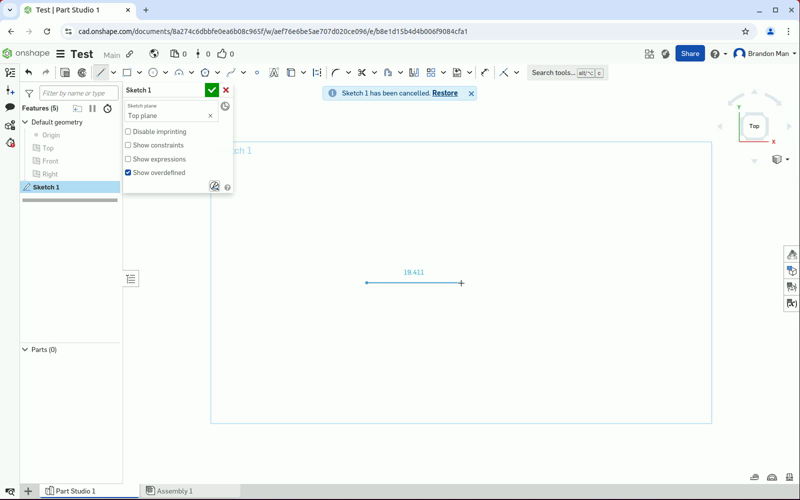
key_up(shift)
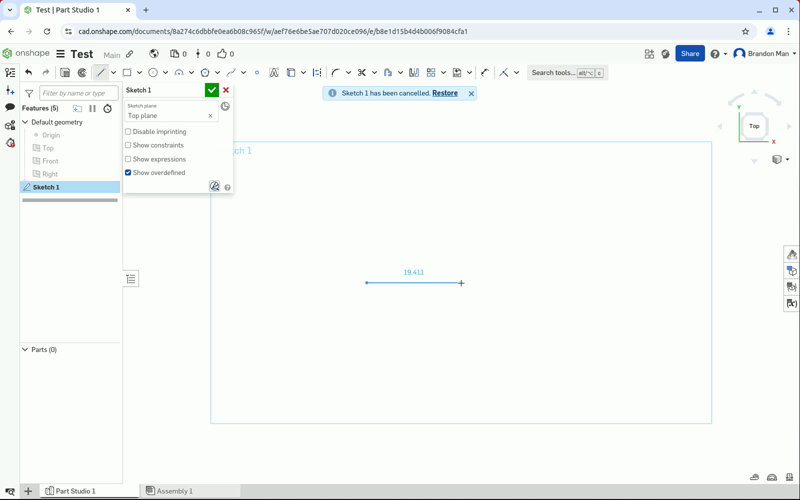
key_down(shift)
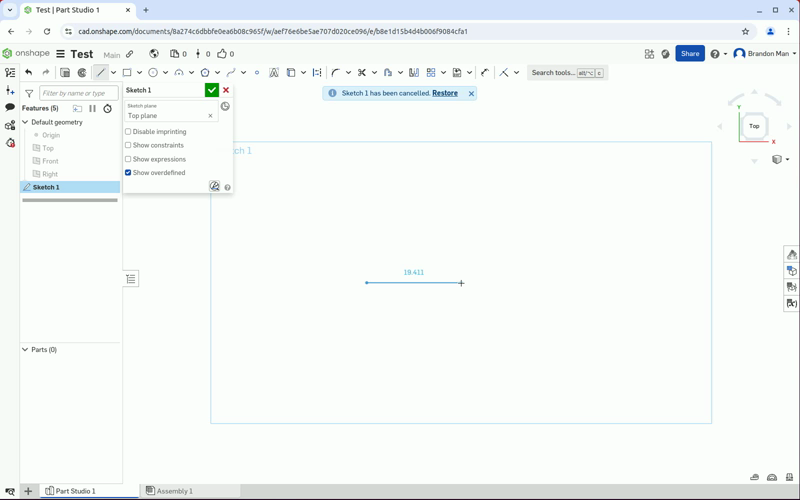
mouse_move(461, 190)
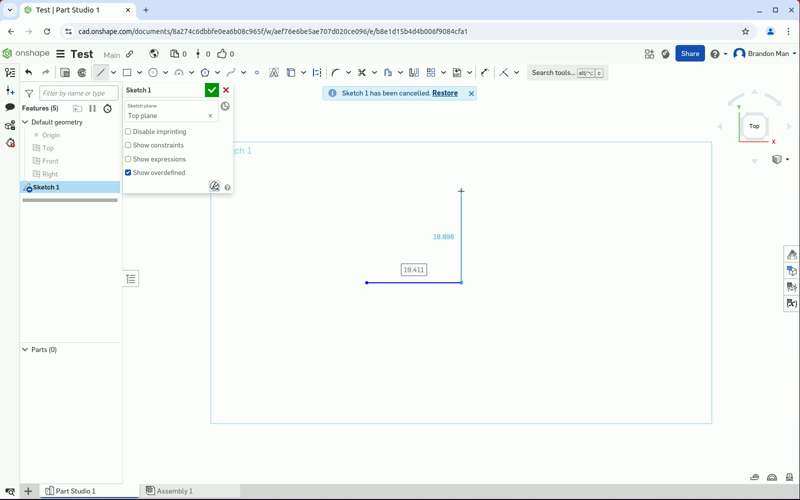
click(461, 190)
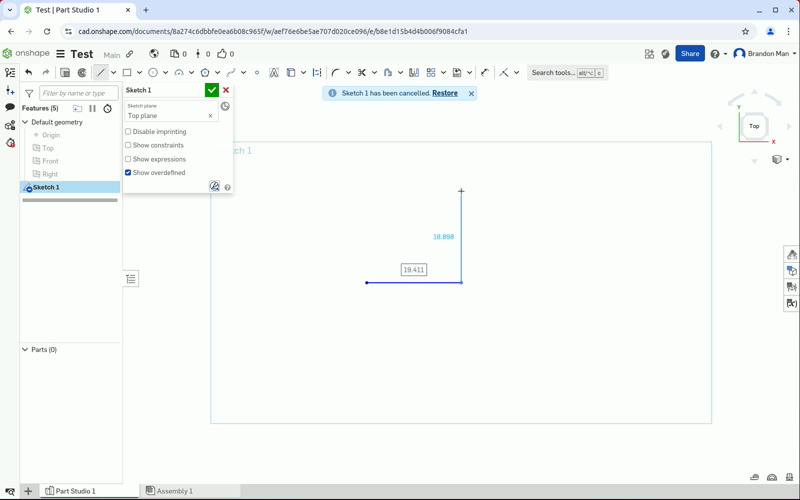
key_up(shift)
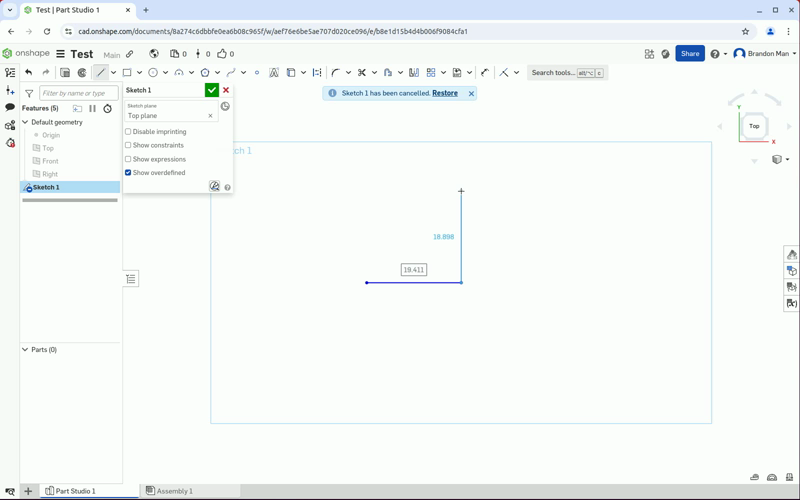
key_down(shift)
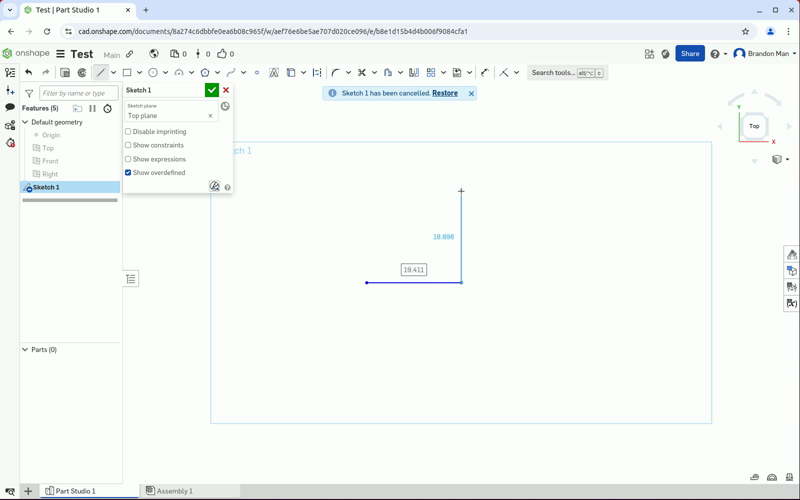
mouse_move(366, 190)
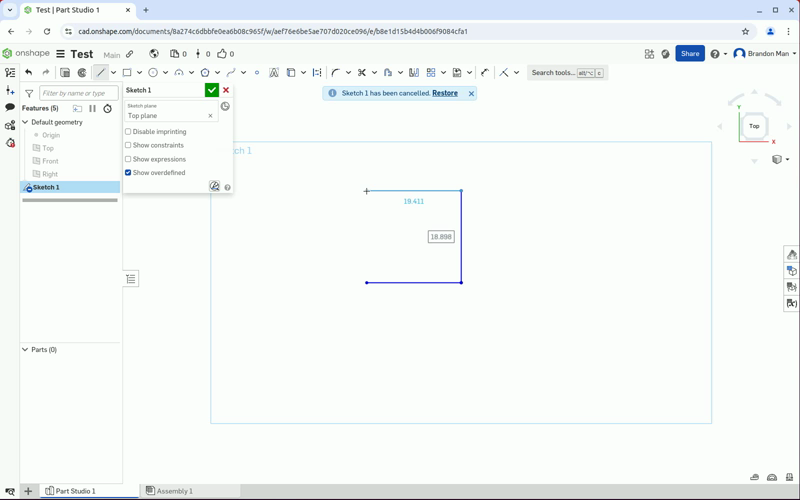
click(366, 190)
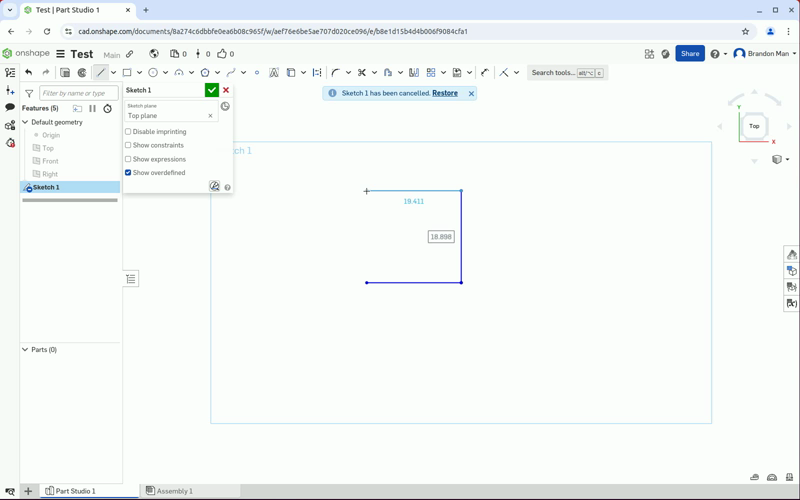
key_up(shift)
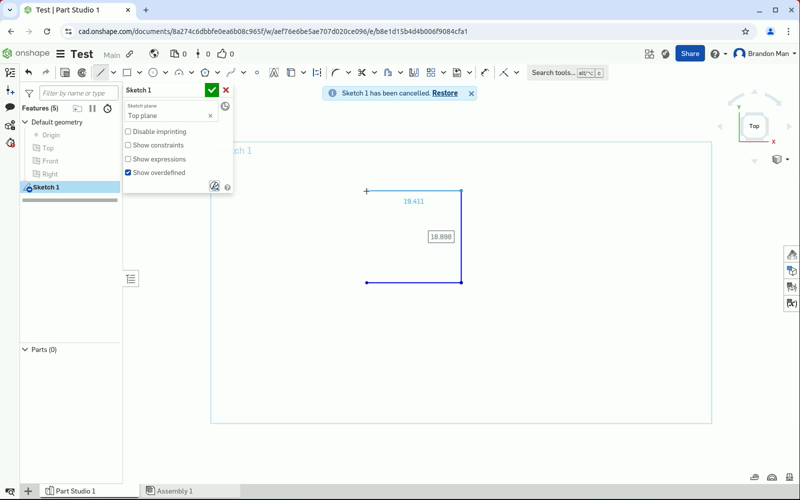
key_down(shift)
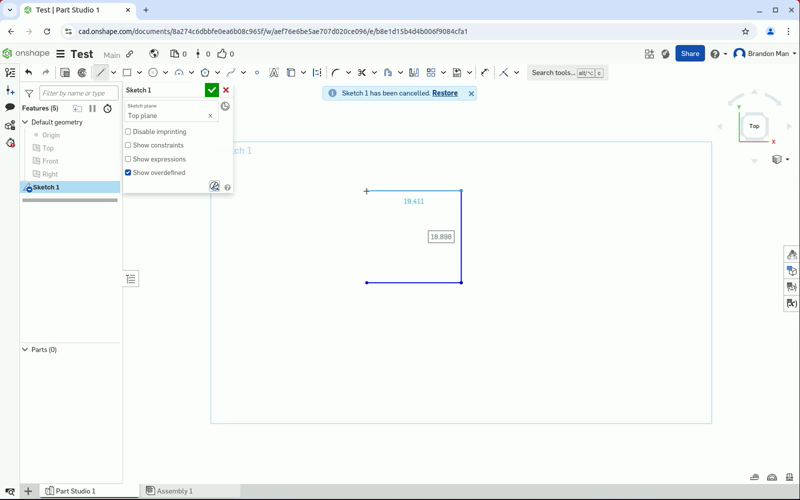
mouse_move(366, 282)
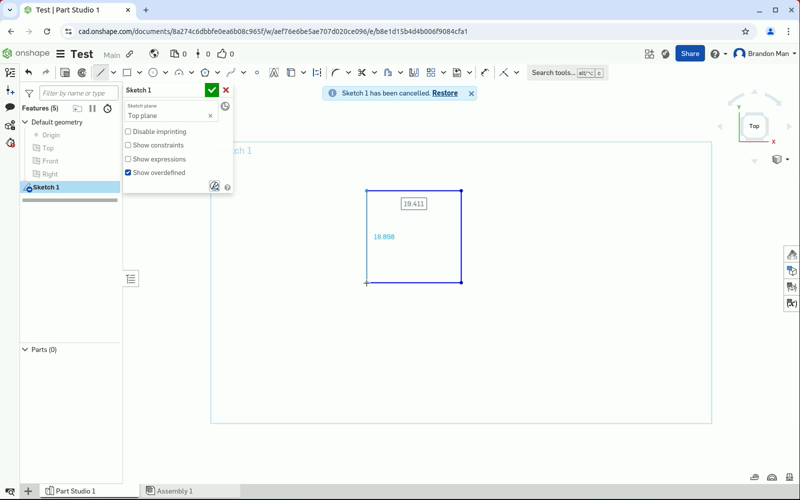
key_up(shift)
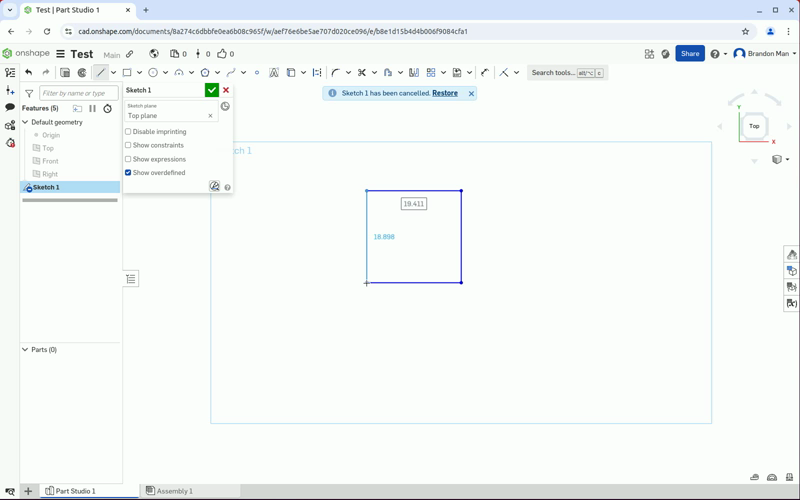
click(366, 282)
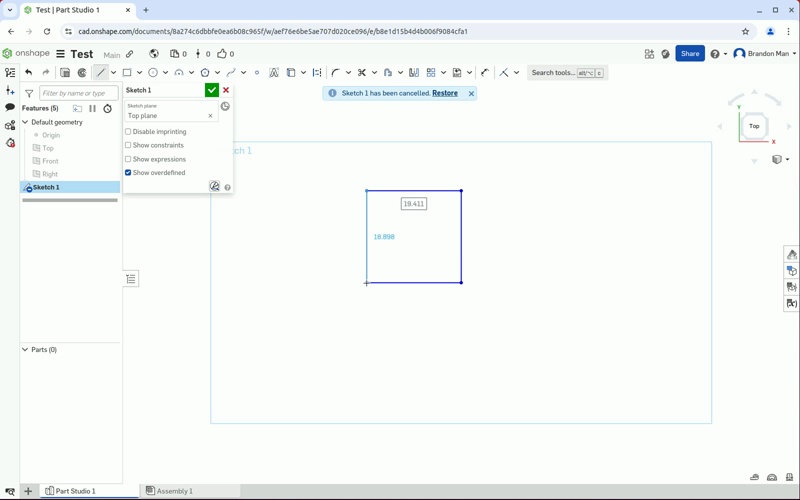
key(esc)
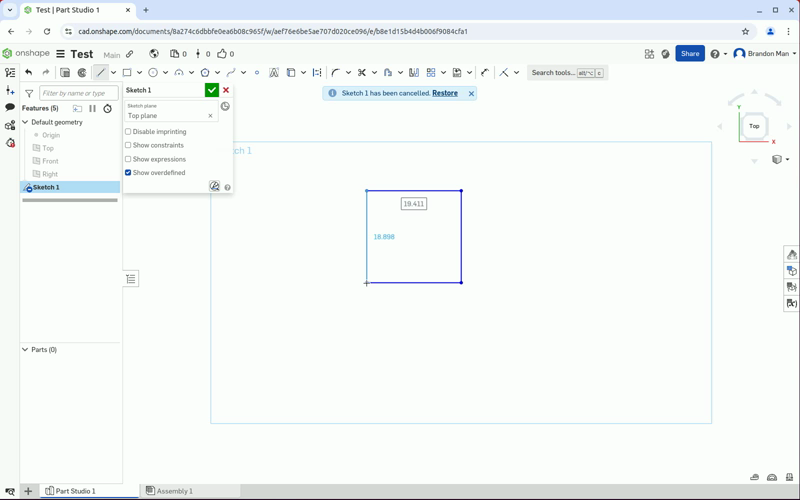
mouse_move(426, 276)
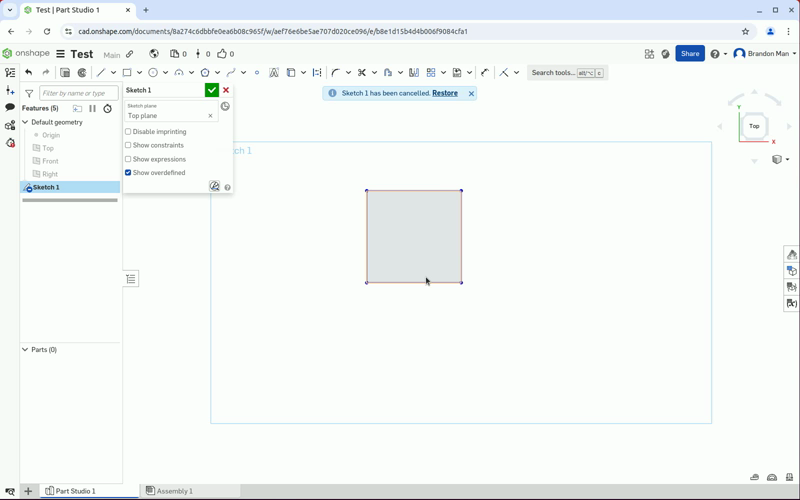
click(426, 276)
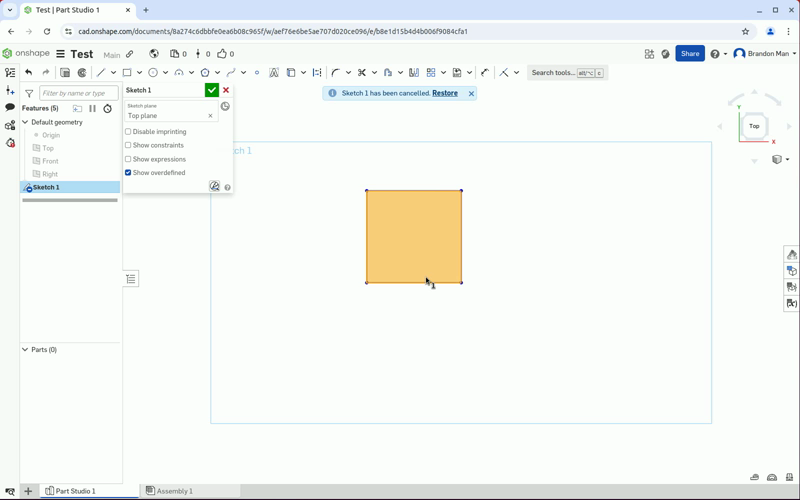
mouse_move(73, 352)
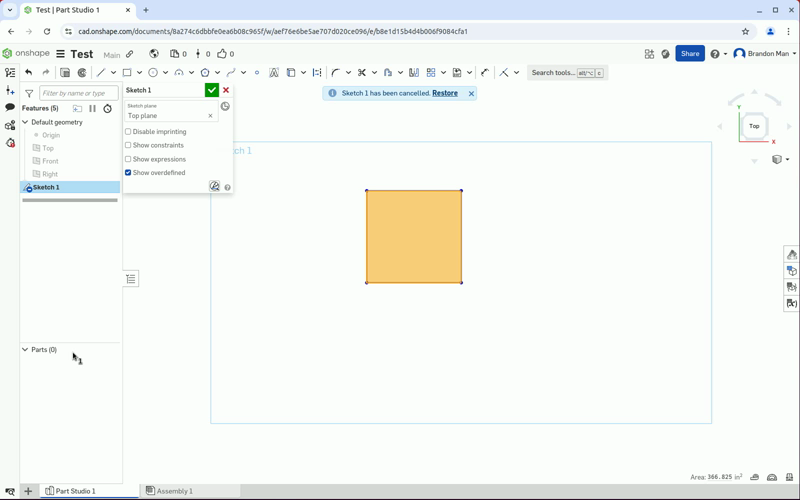
key(shift+y)
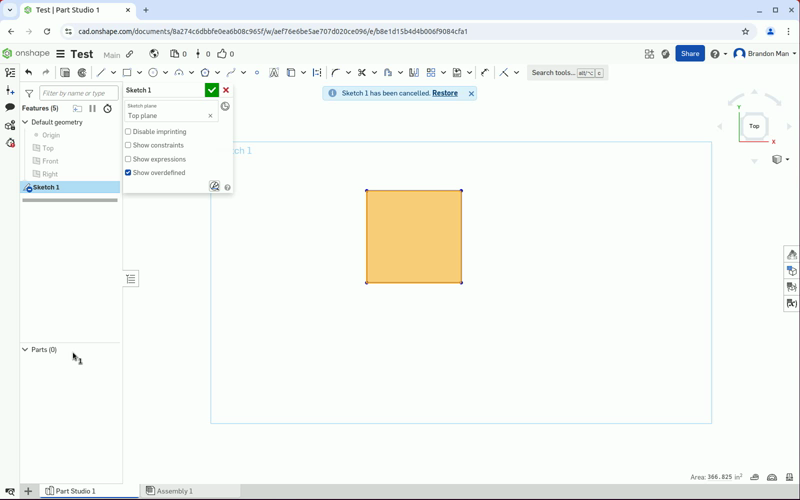
key(shift+e)
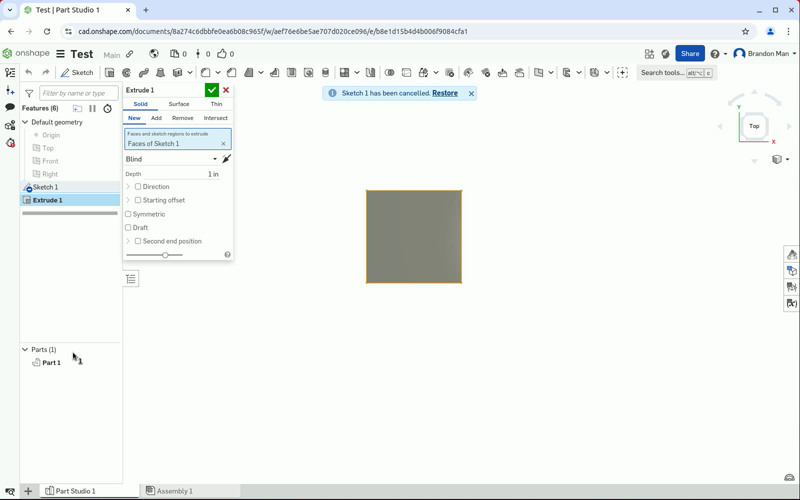
mouse_move(143, 106)
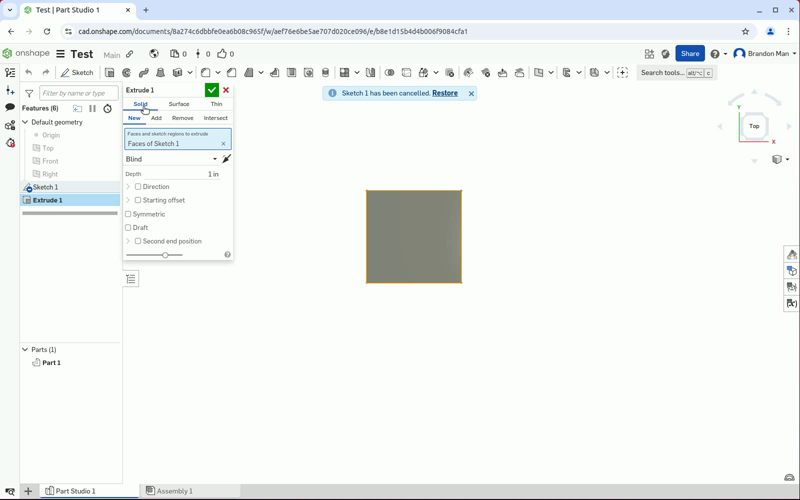
click(143, 106)
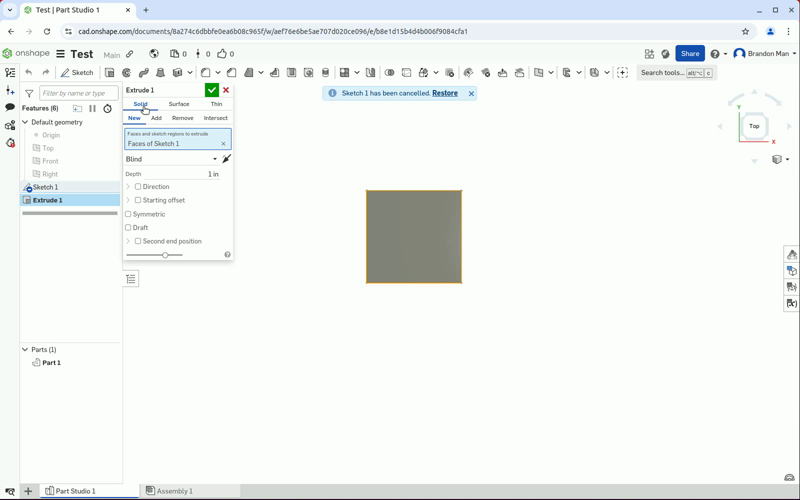
mouse_move(137, 120)
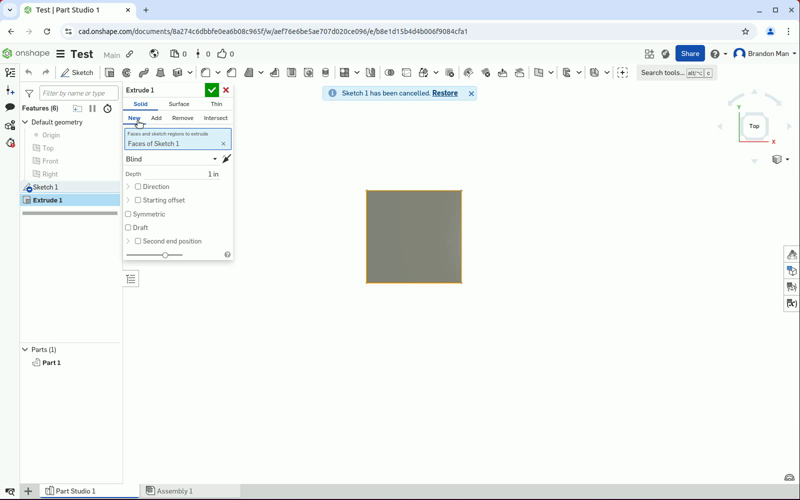
click(137, 120)
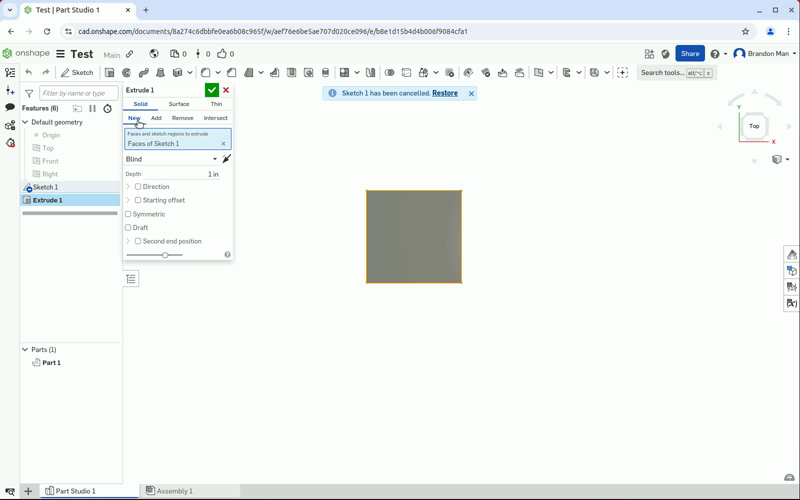
key(tab, 4)
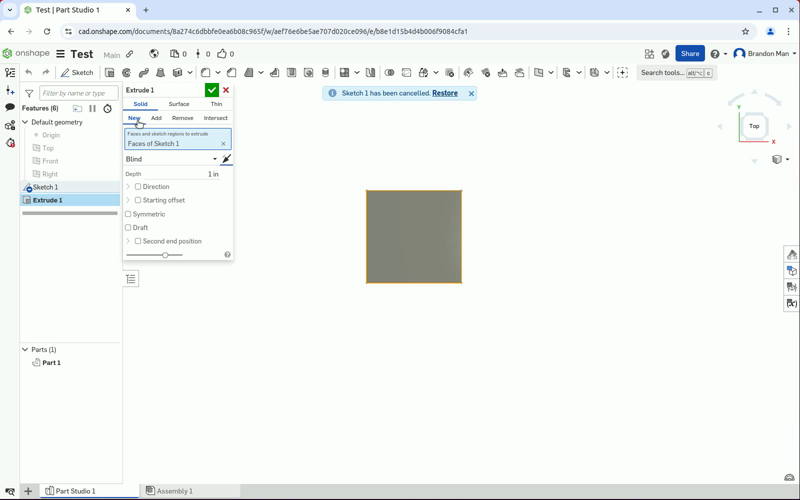
text(-23.108)
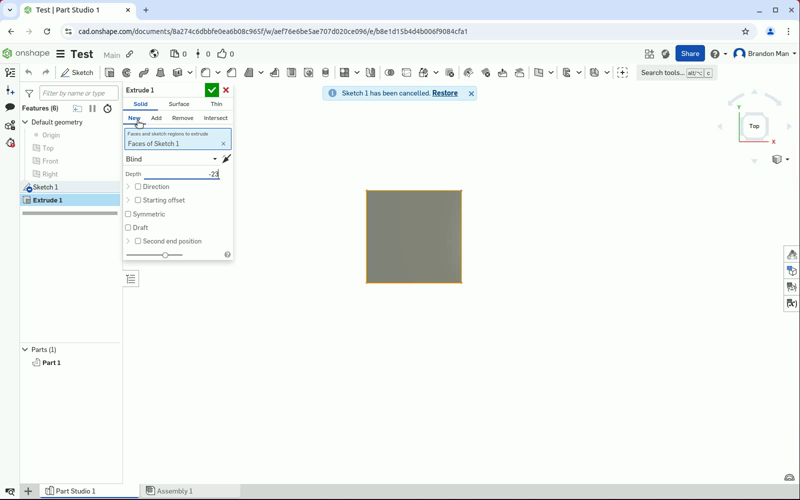
key(enter)
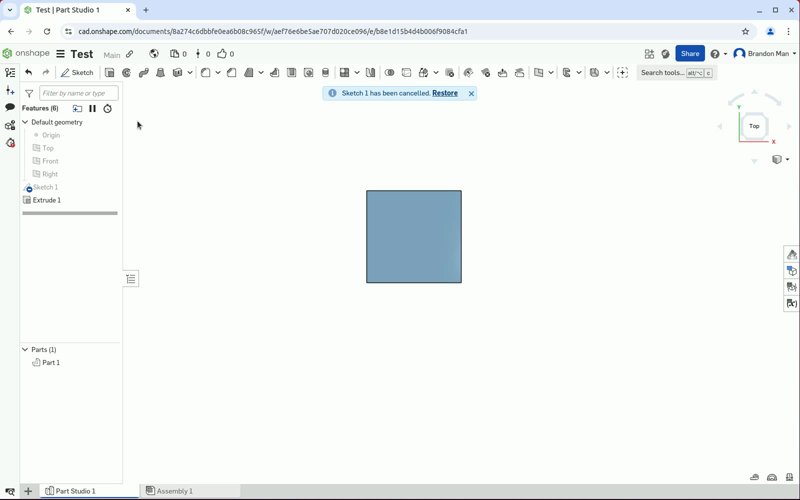
key(shift+h)
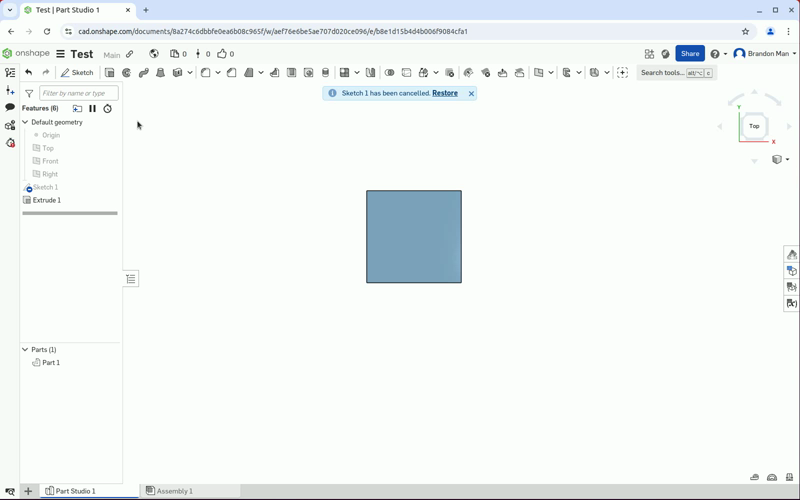
key(shift+h)
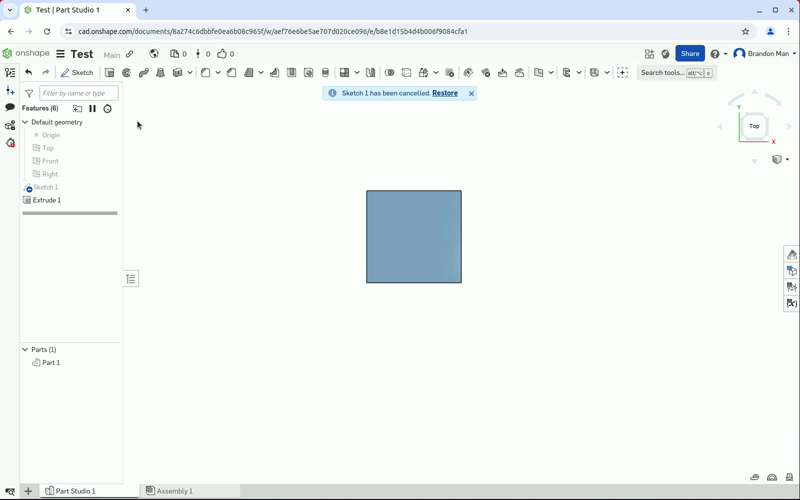
mouse_move(73, 189)
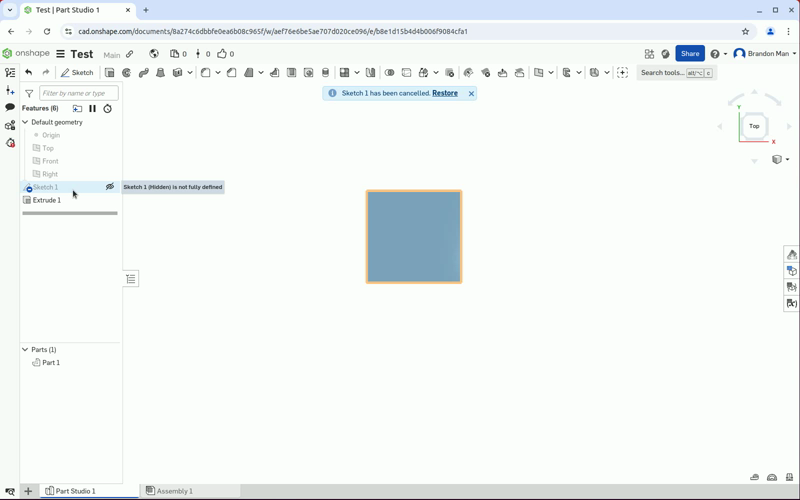
click(73, 189)
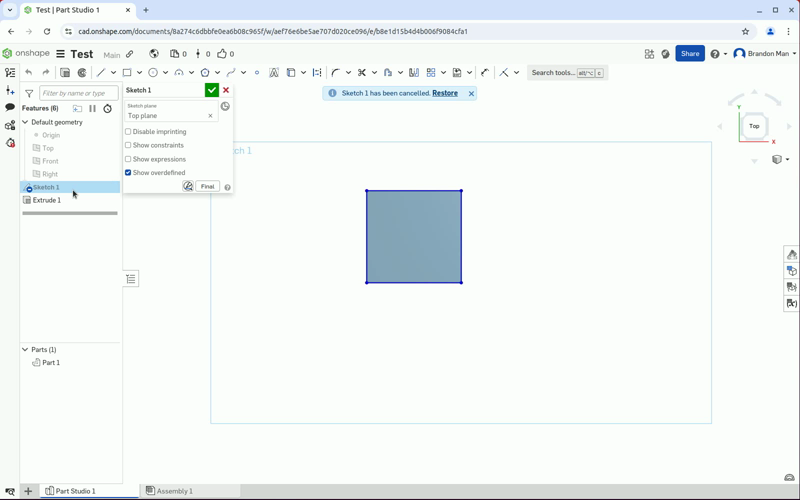
mouse_move(229, 92)
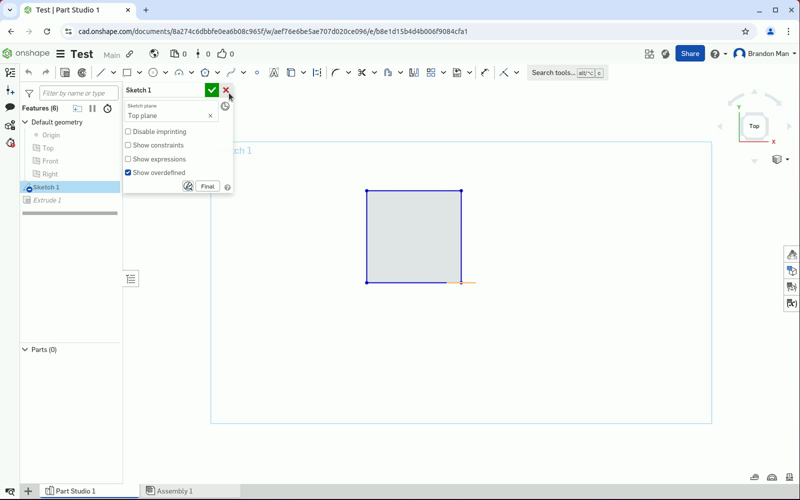
click(229, 92)
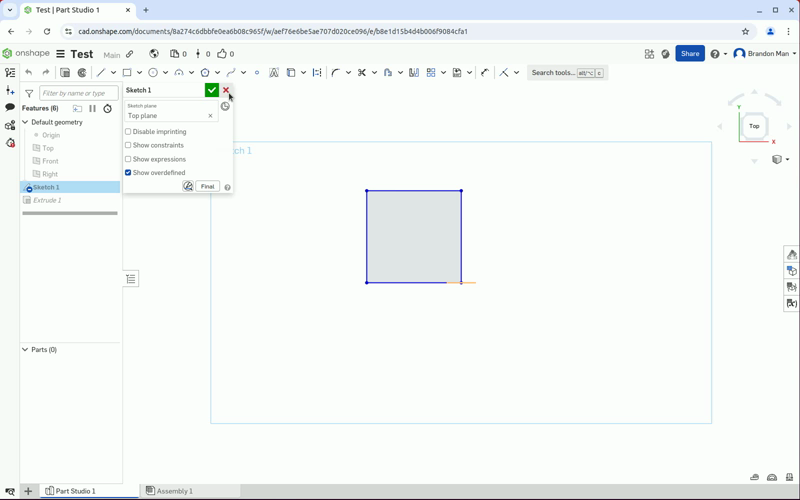
key(shift+s)
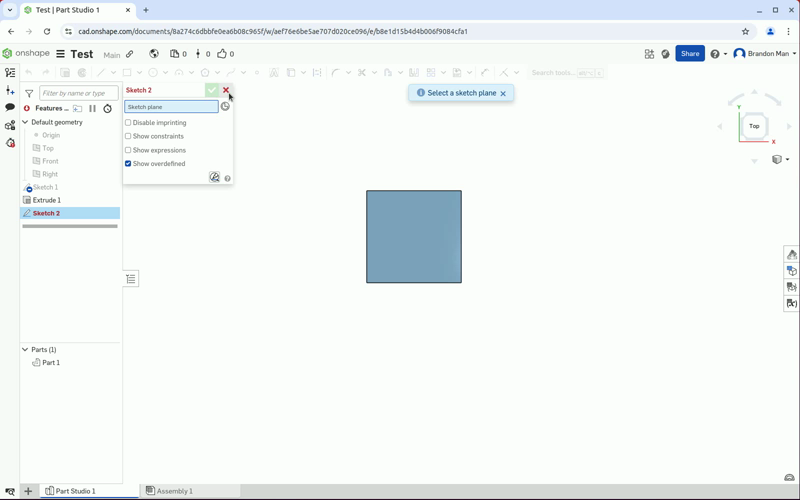
mouse_move(73, 150)
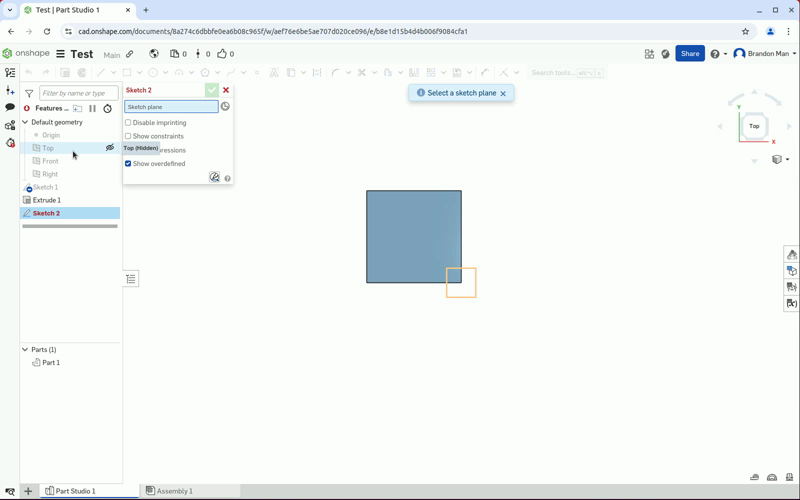
click(73, 150)
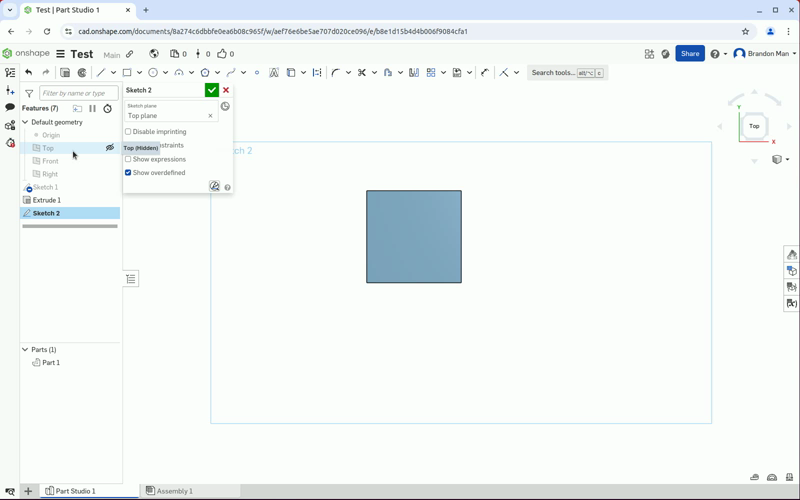
mouse_move(73, 352)
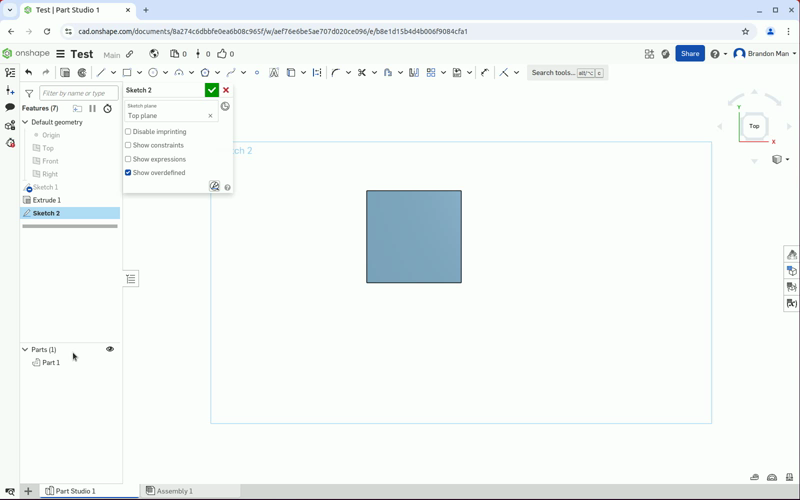
key(y)
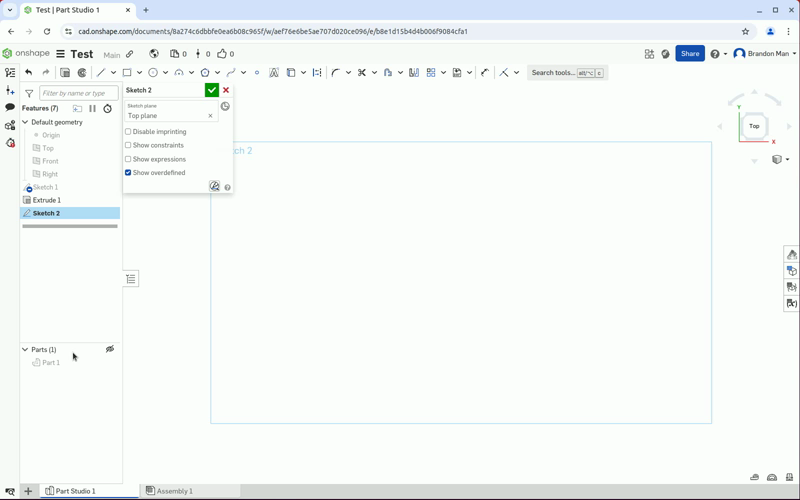
key(l)
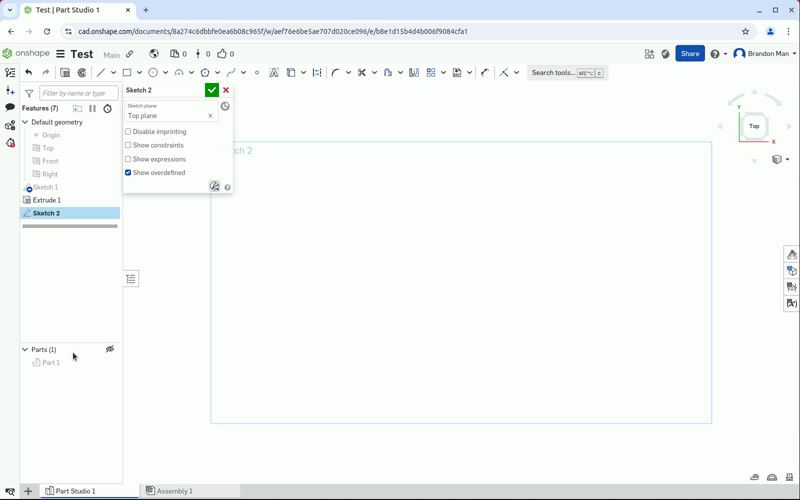
key_down(shift)
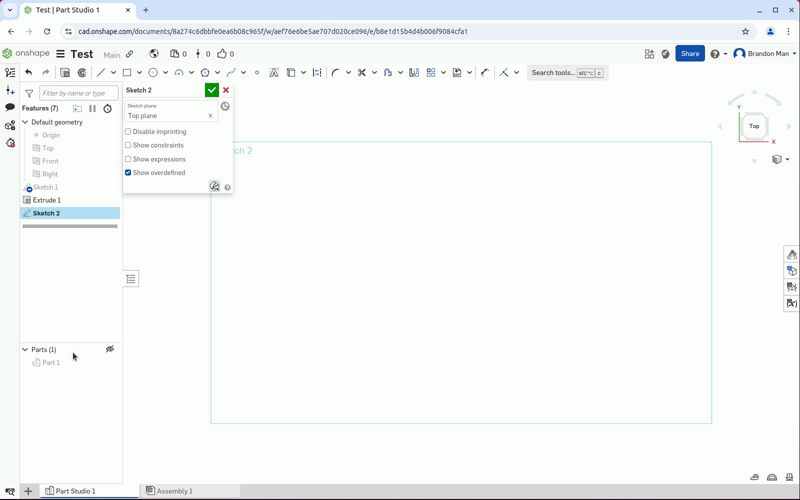
mouse_move(375, 274)
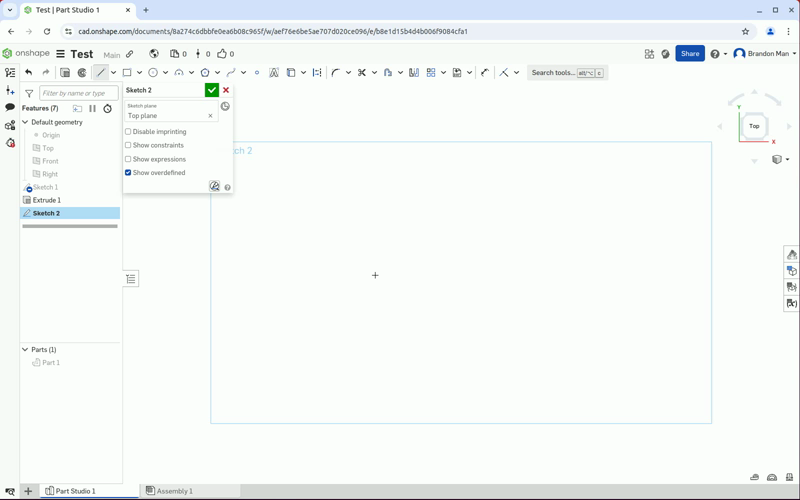
click(375, 274)
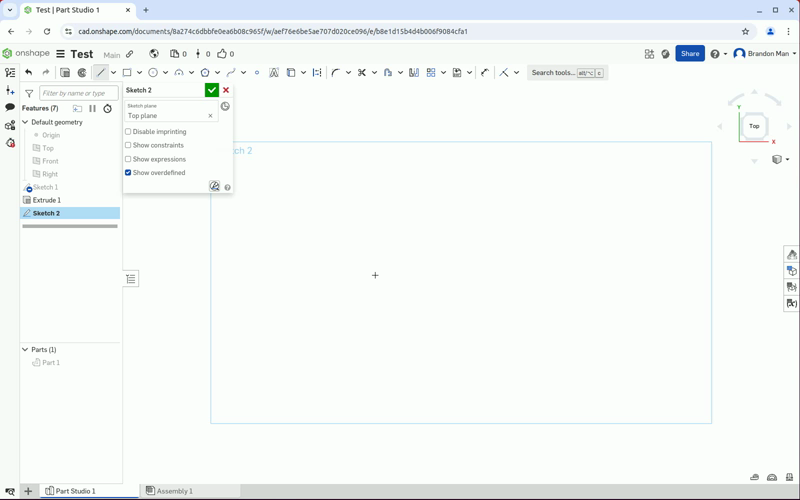
key_up(shift)
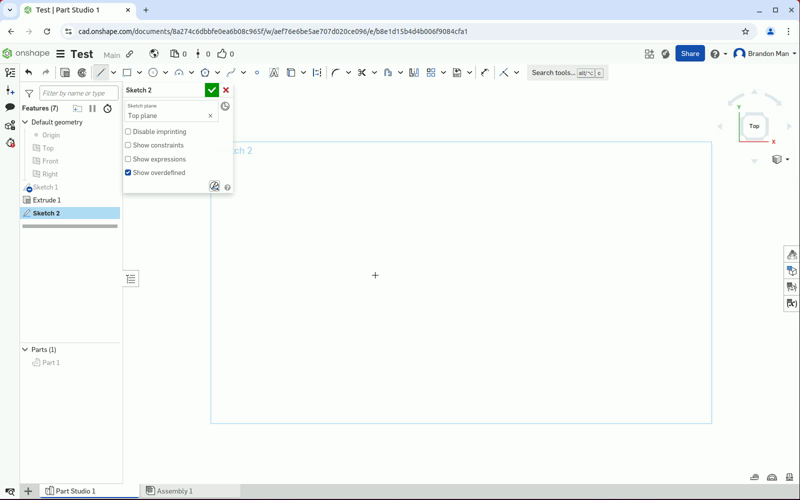
key_down(shift)
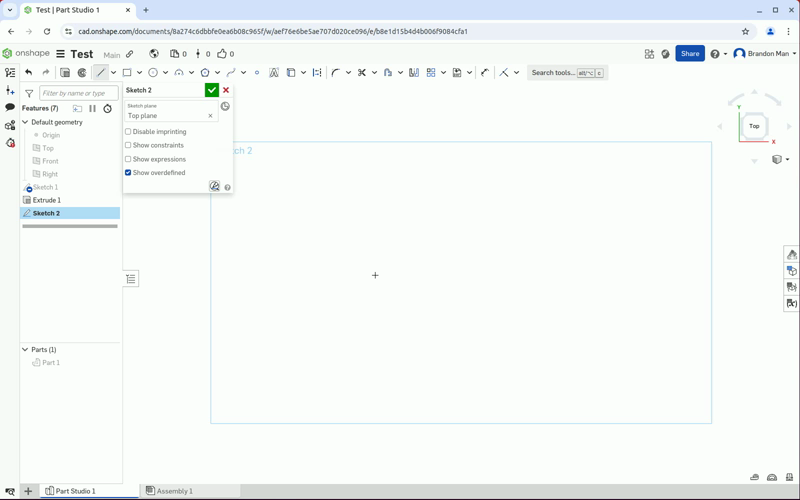
mouse_move(453, 274)
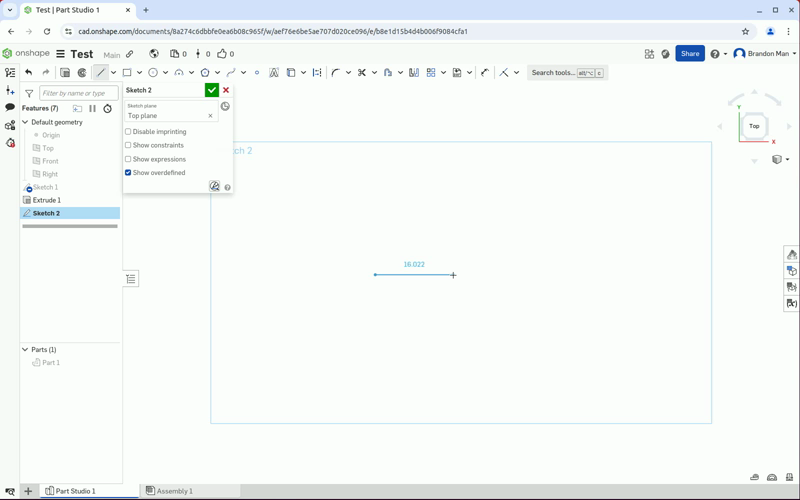
click(453, 274)
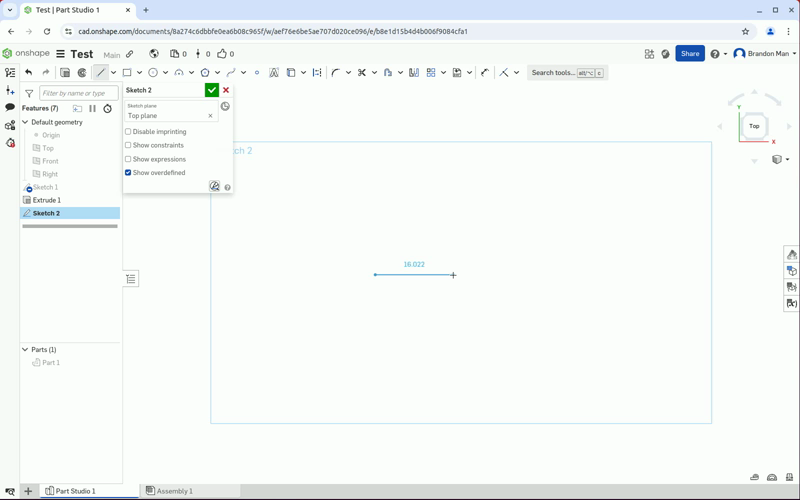
key_up(shift)
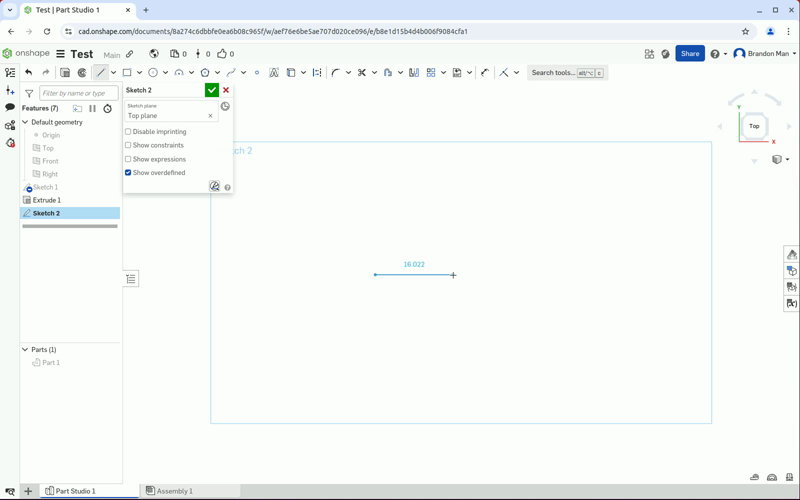
key_down(shift)
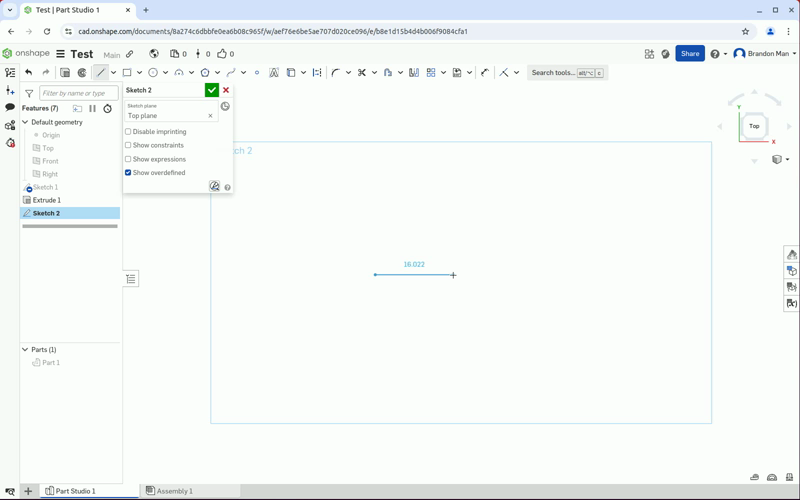
mouse_move(453, 198)
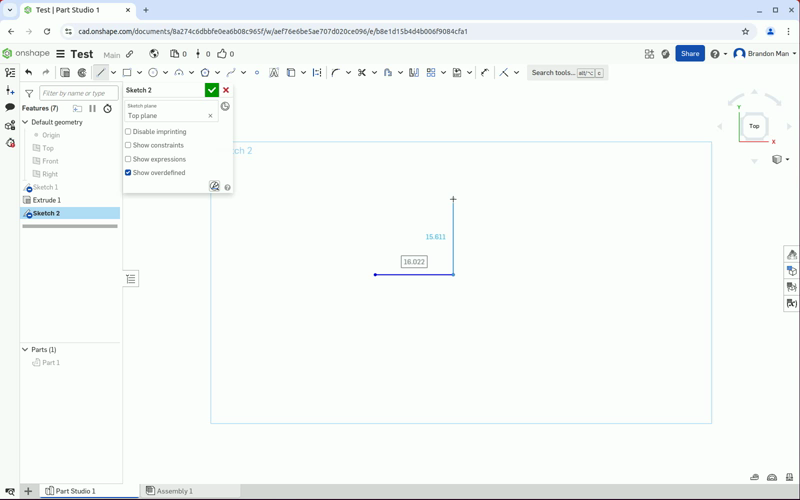
click(453, 198)
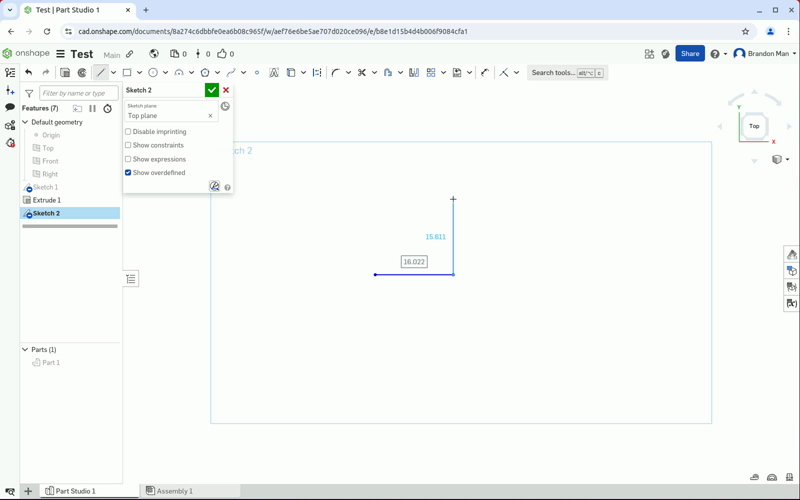
key_up(shift)
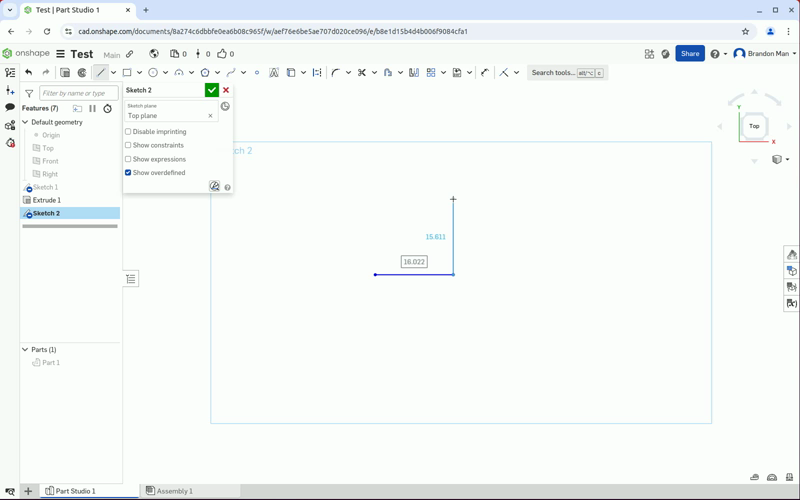
key_down(shift)
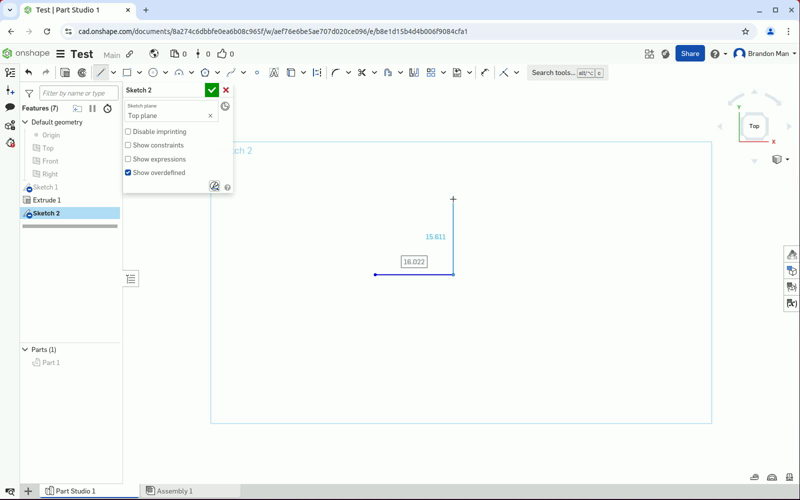
mouse_move(375, 198)
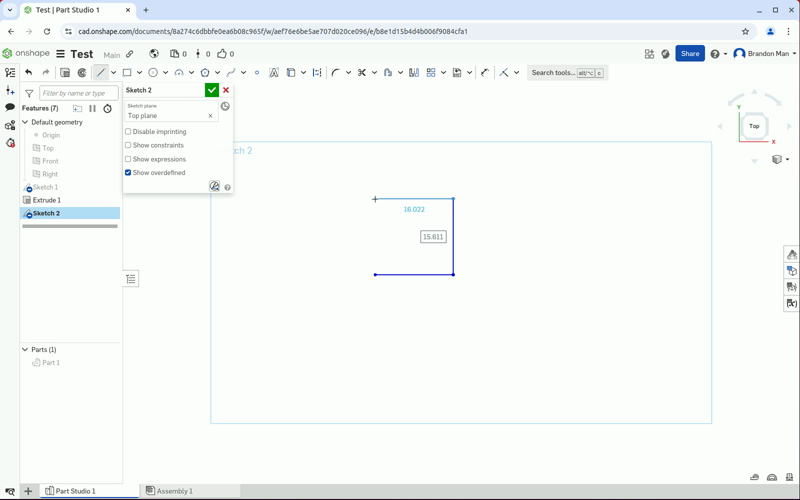
click(375, 198)
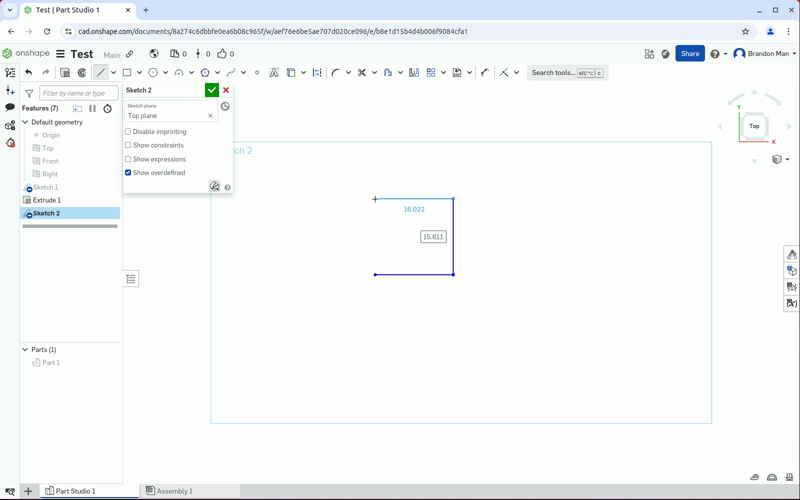
key_up(shift)
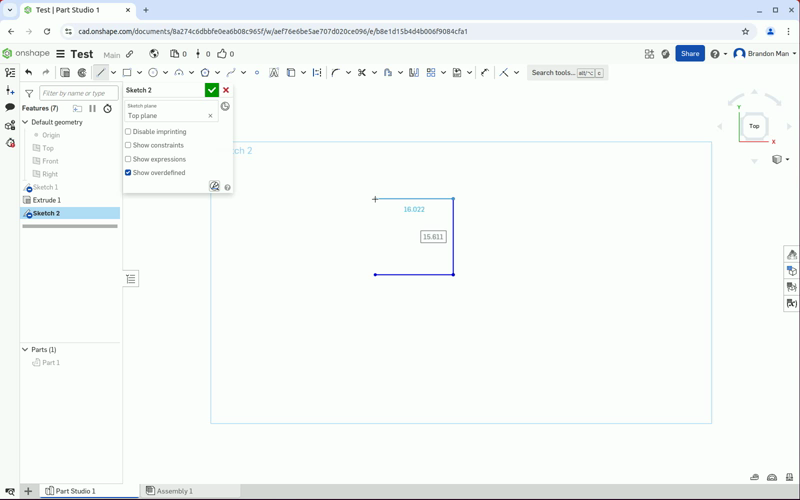
key_down(shift)
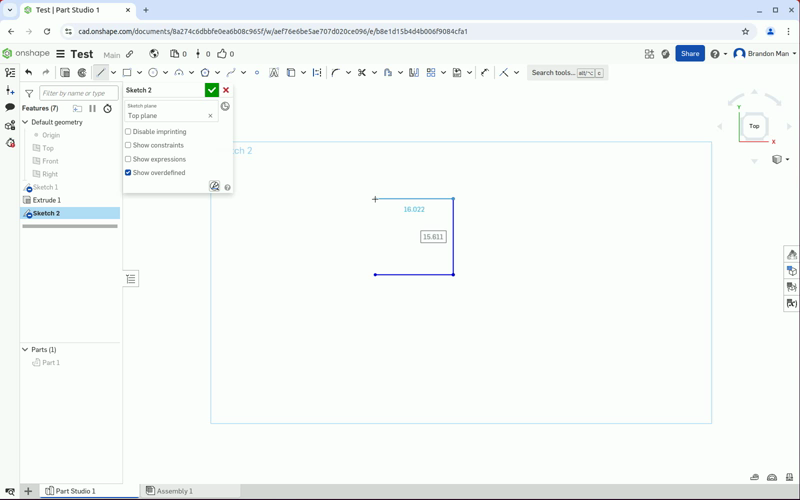
mouse_move(375, 274)
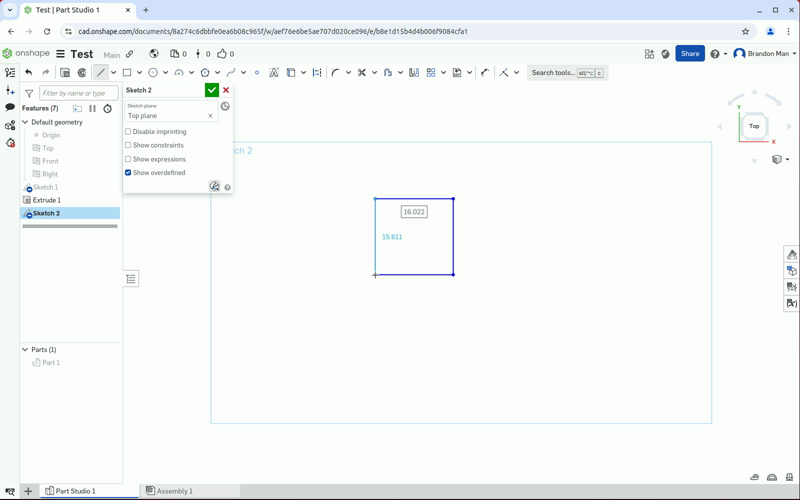
key_up(shift)
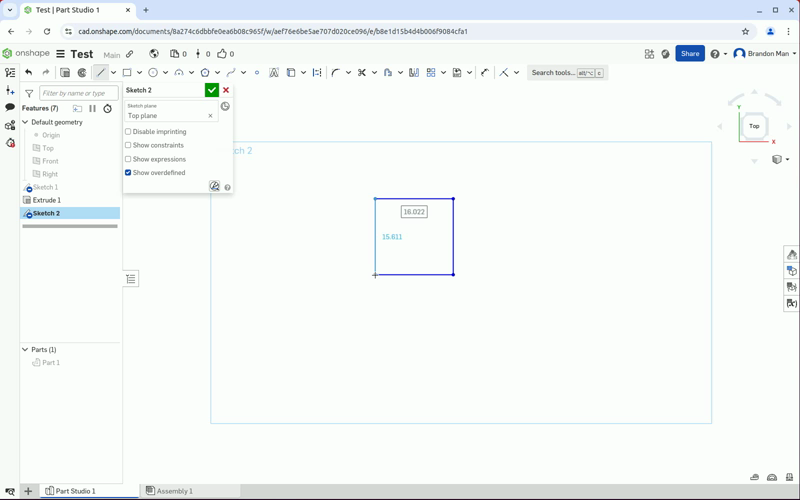
click(375, 274)
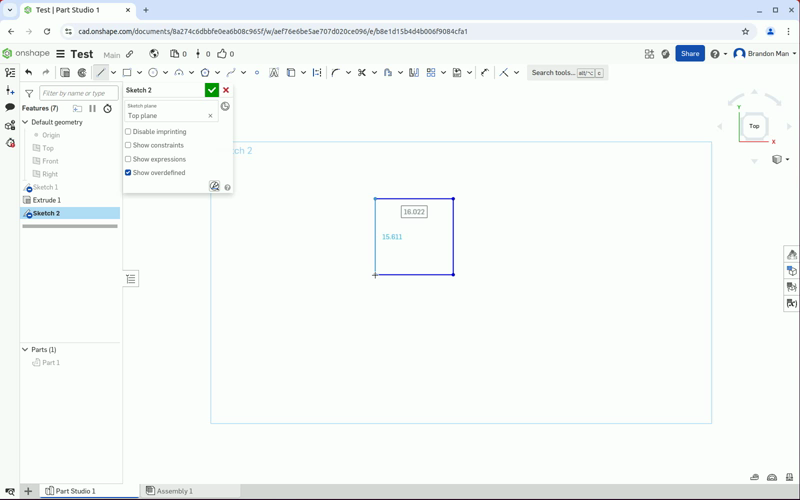
key(esc)
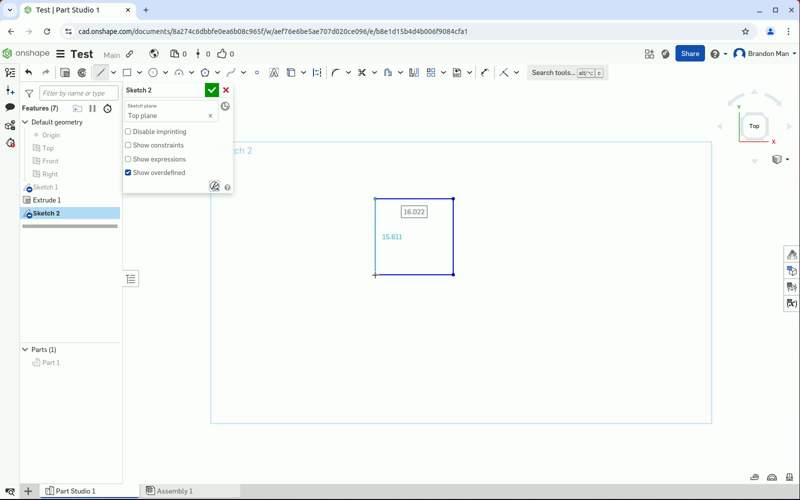
mouse_move(394, 234)
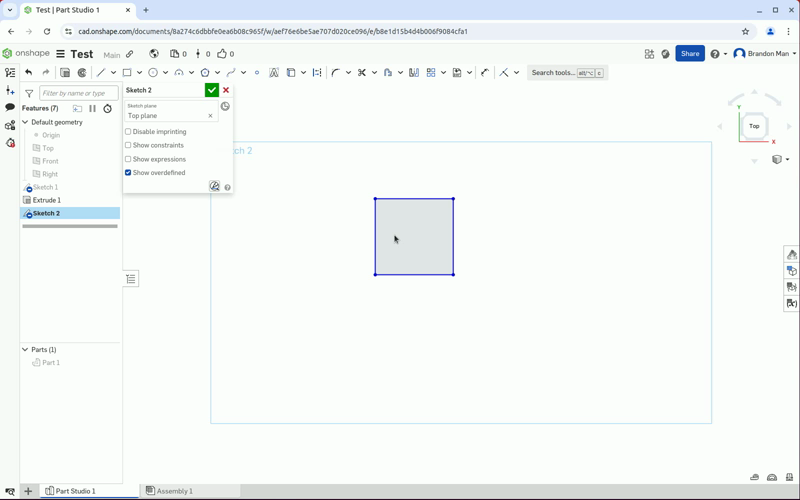
click(394, 234)
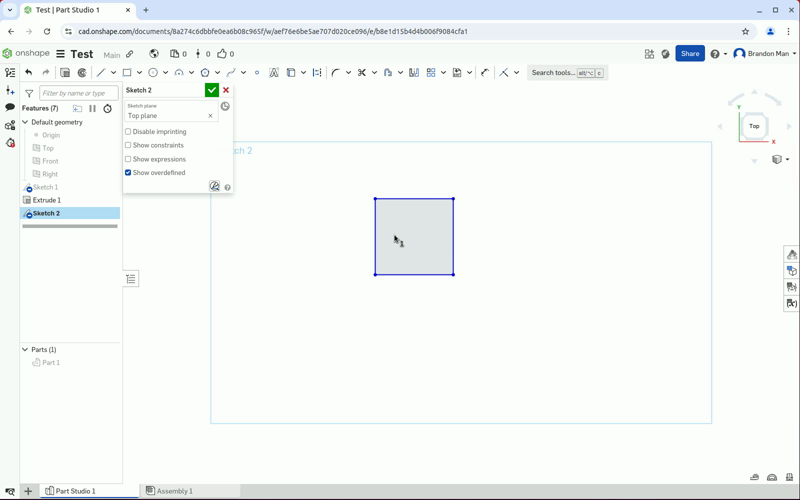
mouse_move(73, 352)
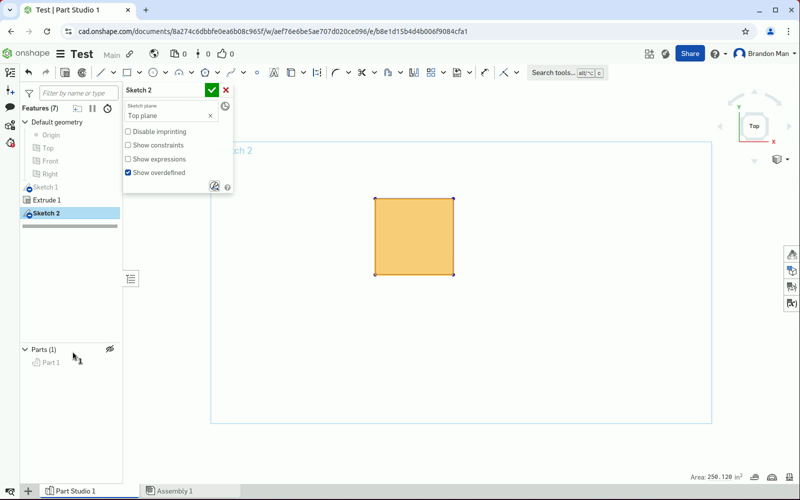
key(shift+y)
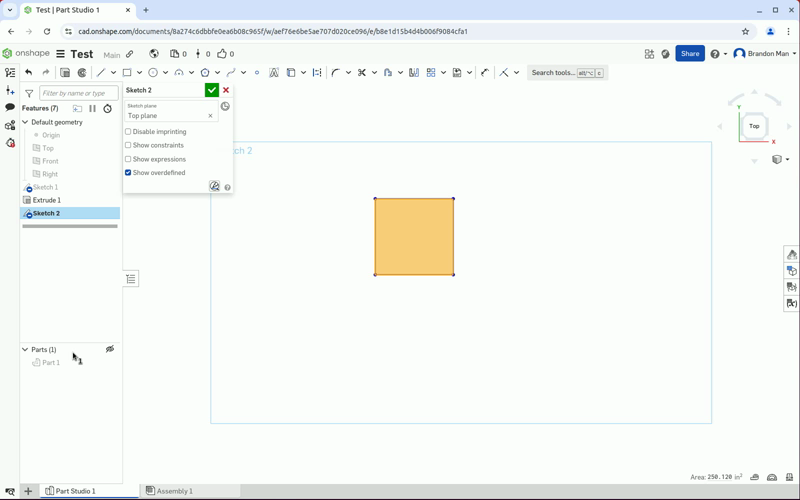
key(shift+e)
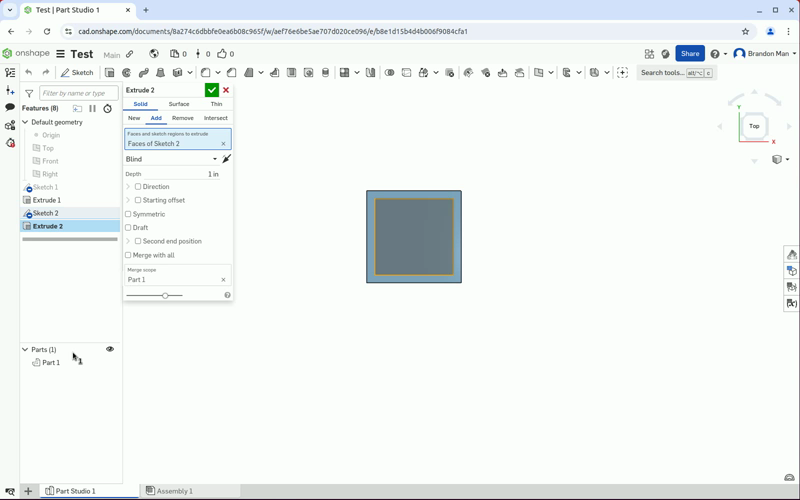
mouse_move(143, 106)
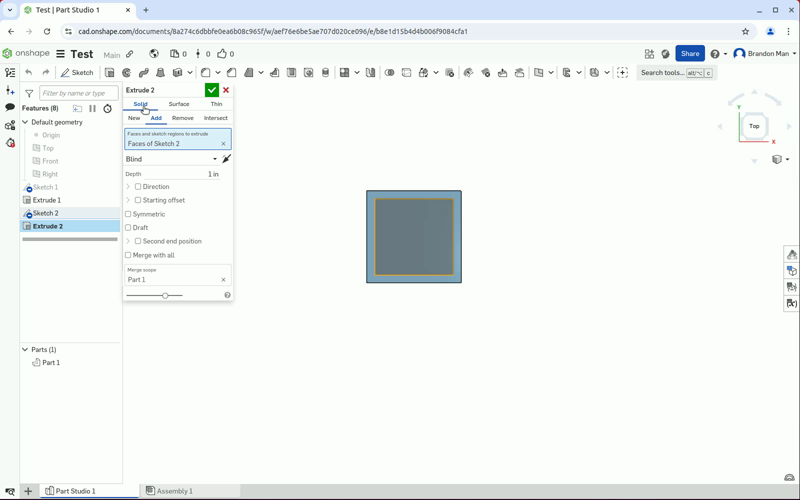
click(143, 106)
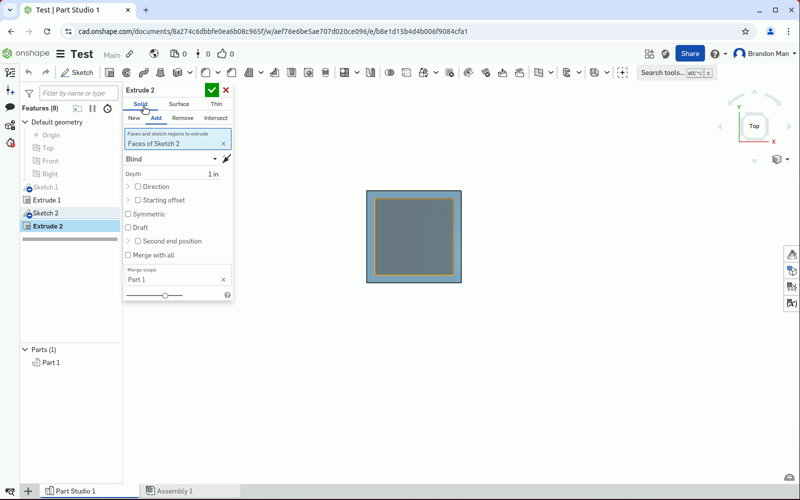
mouse_move(186, 120)
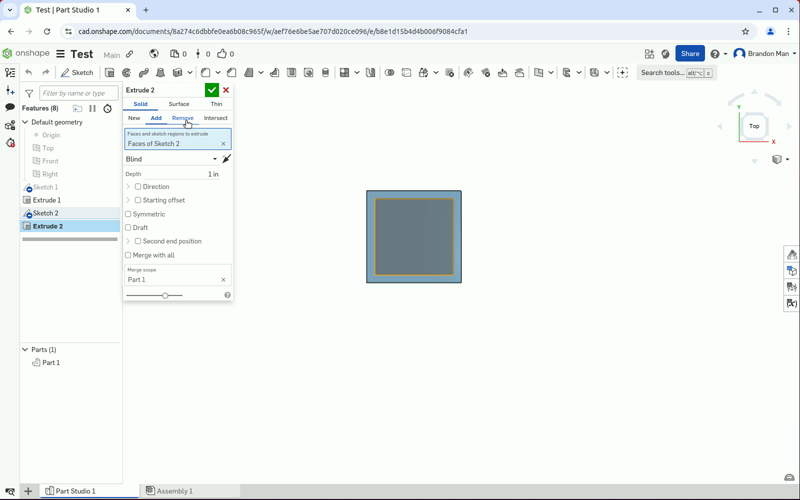
click(186, 120)
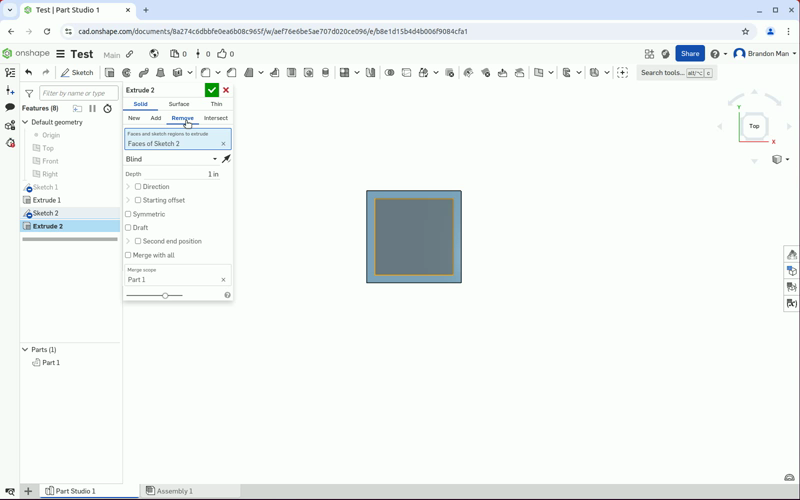
key(tab, 4)
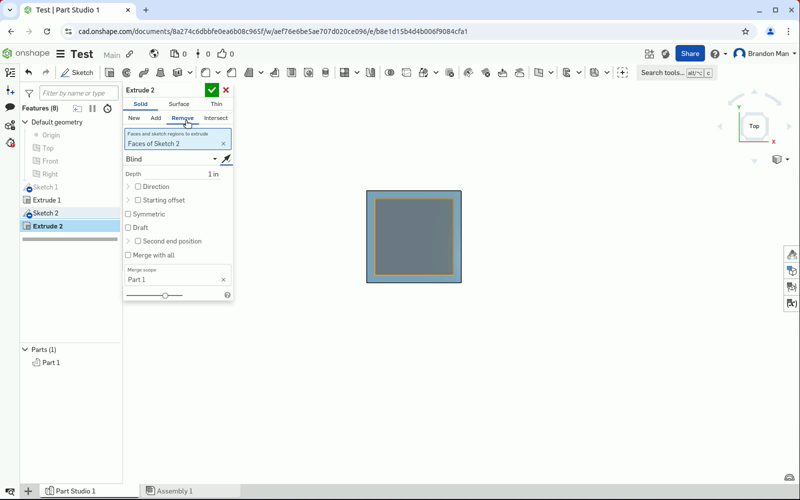
text(17.572)
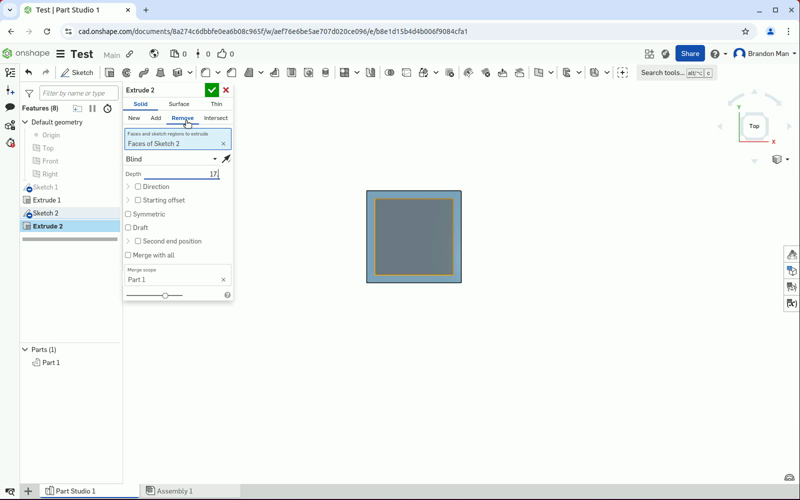
key(tab, 6)
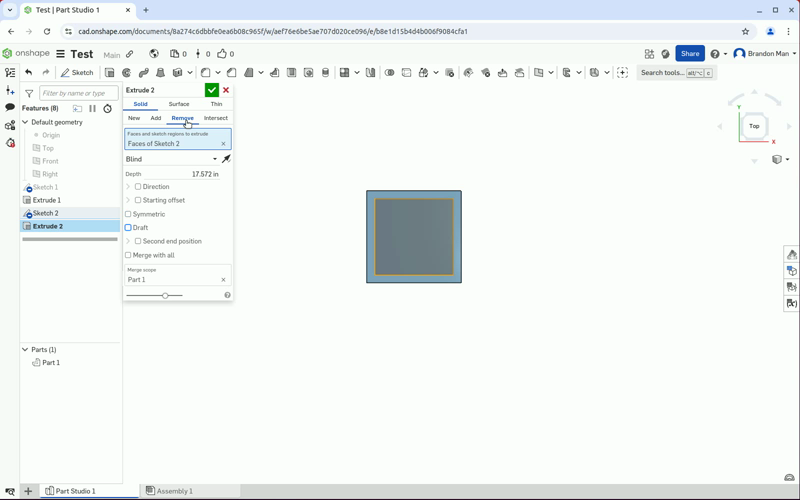
key(space)
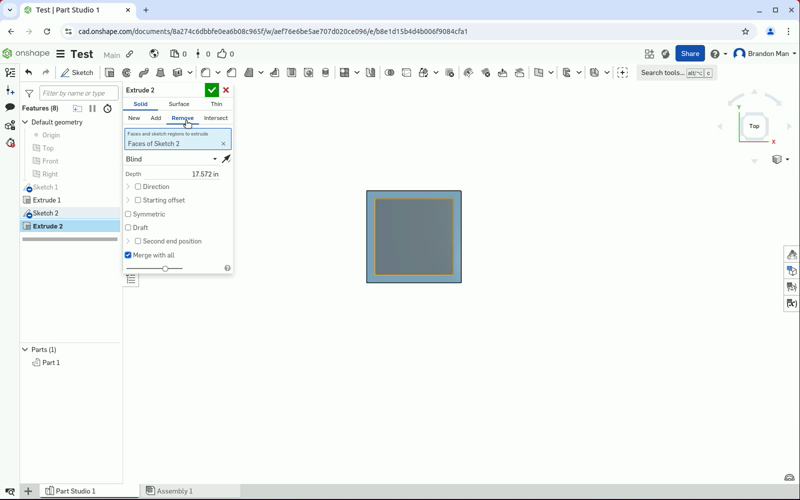
key(enter)
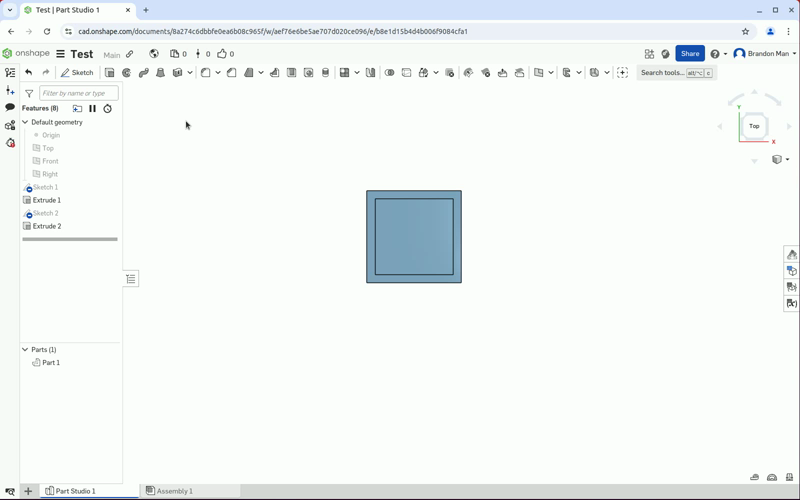
key(shift+h)
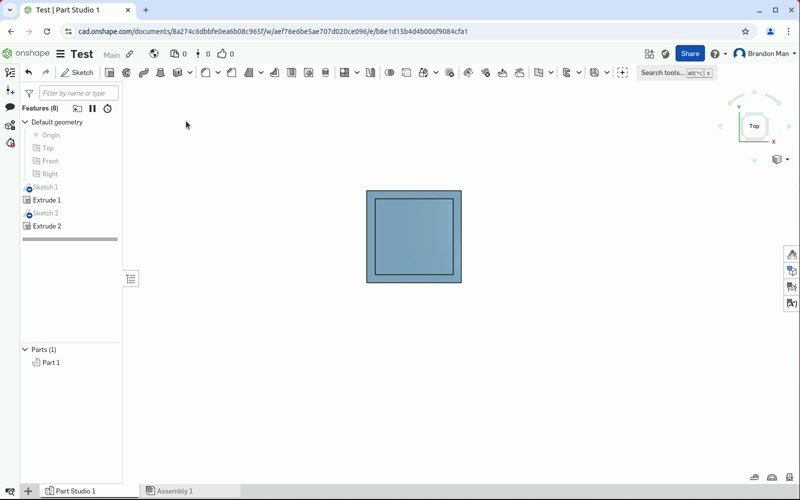
key(shift+h)
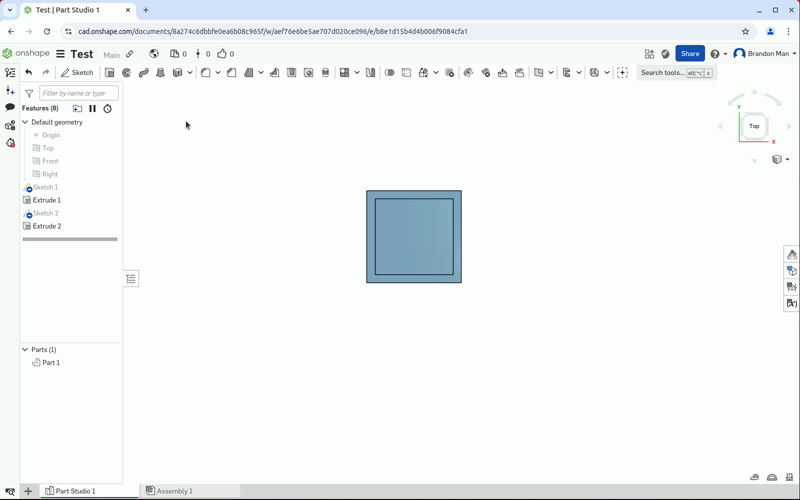
key(shift+7)
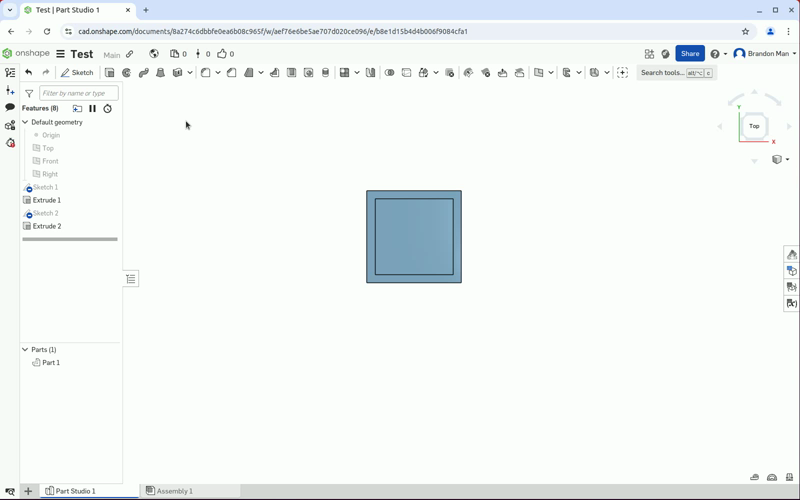
key(up, 3)
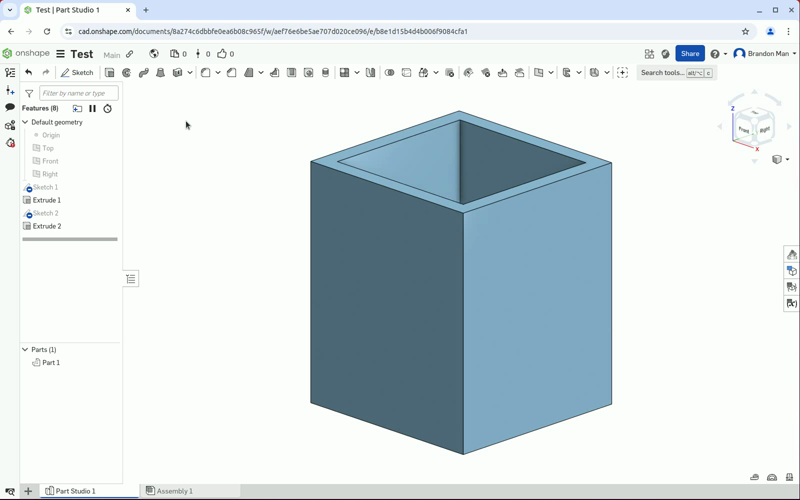
key(left, 3)
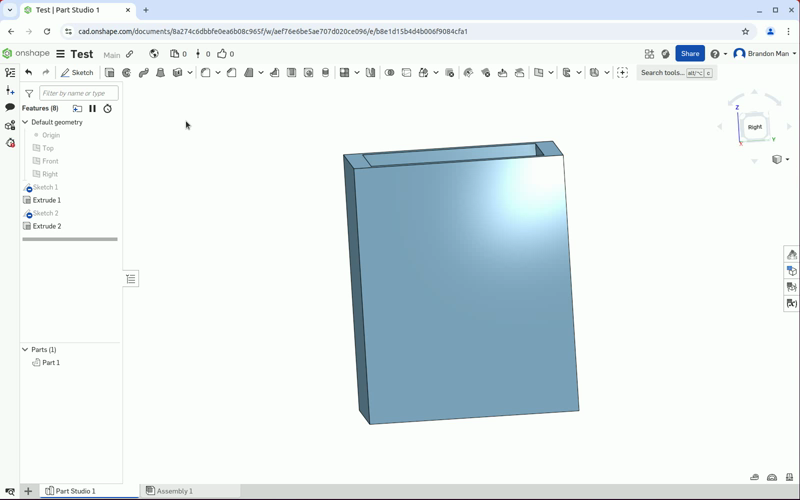
key(right, 3)
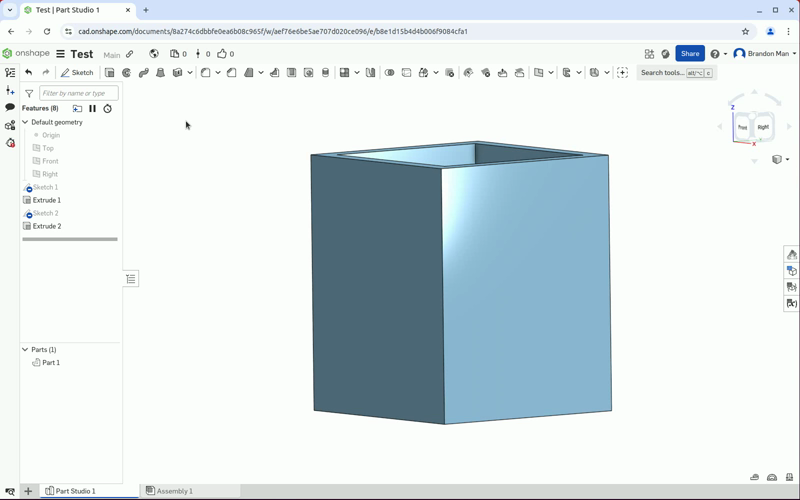
key(down, 3)
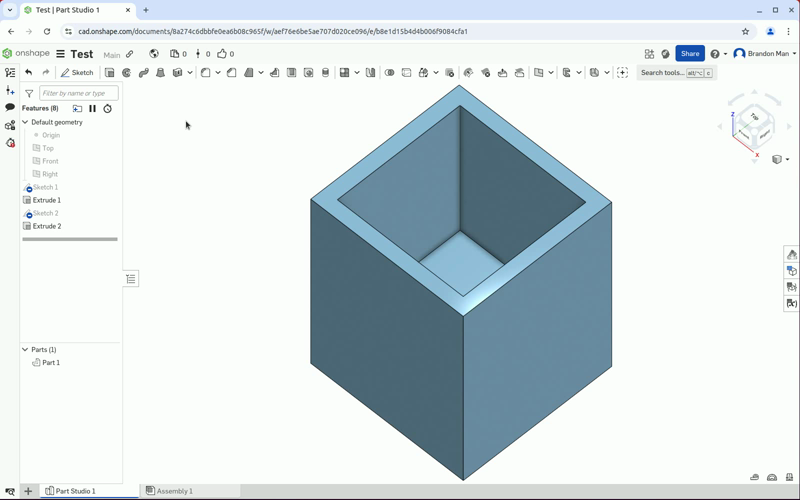
mouse_move(73, 189)
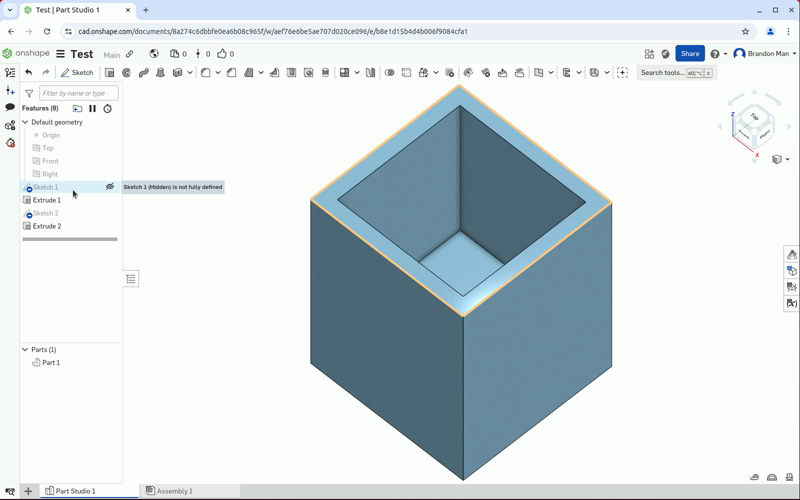
click(73, 189)